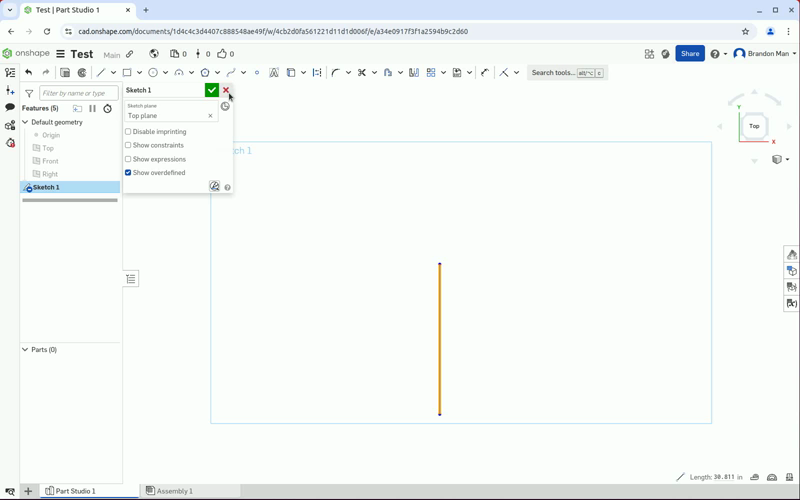
key(shift+h)
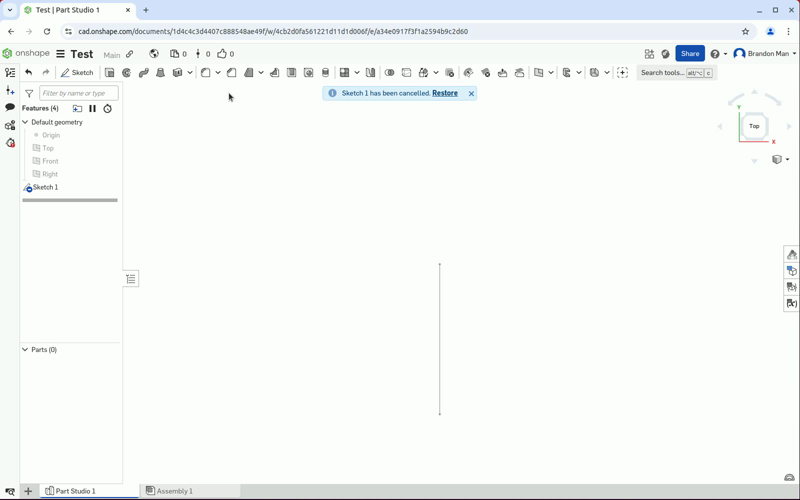
mouse_move(73, 352)
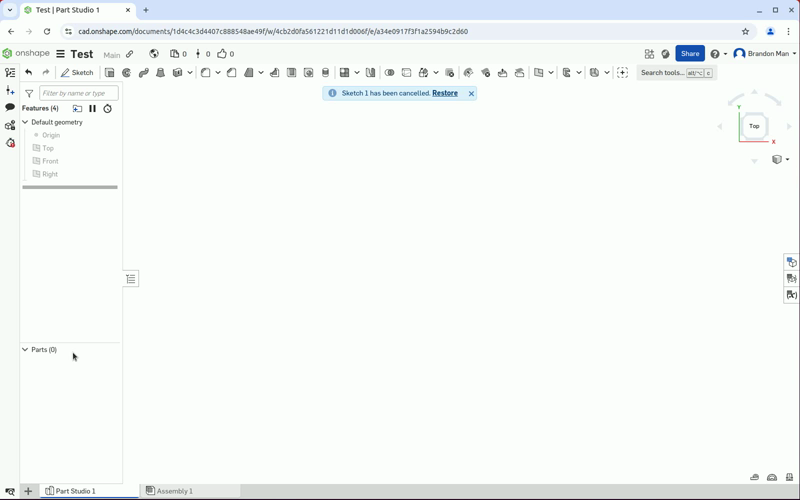
key(y)
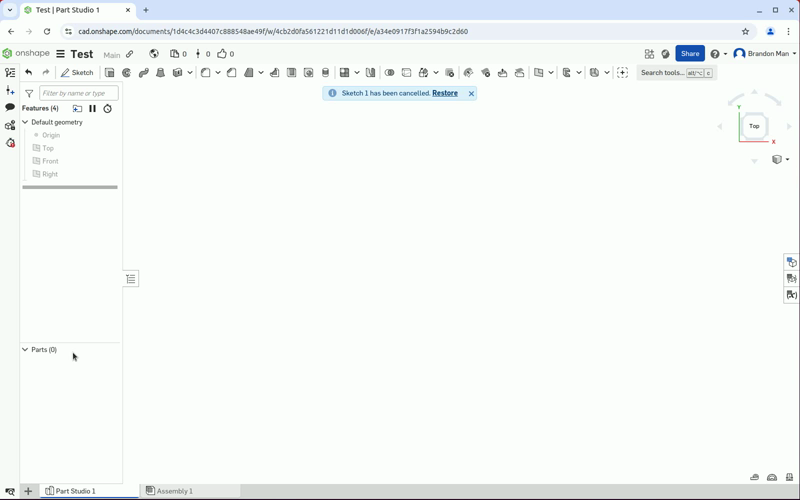
key(shift+p)
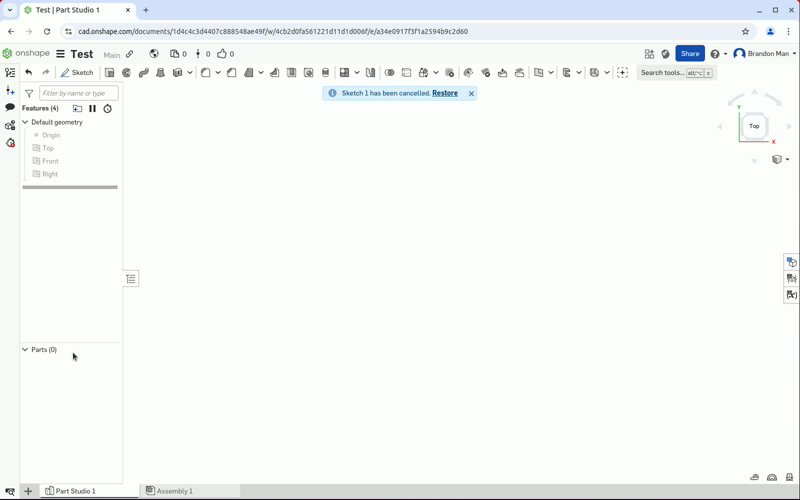
key(space)
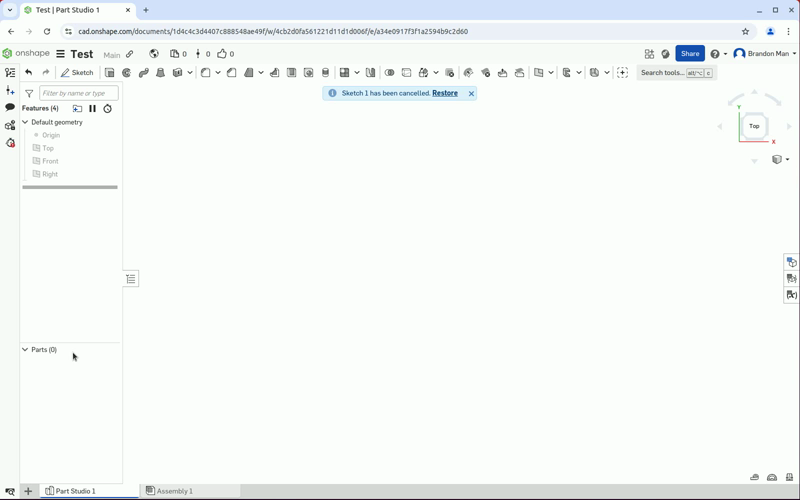
key_down(shift)
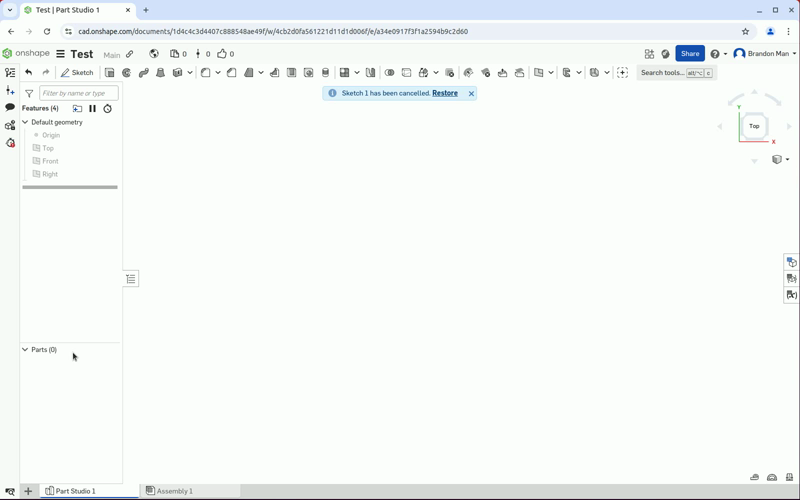
key(up)
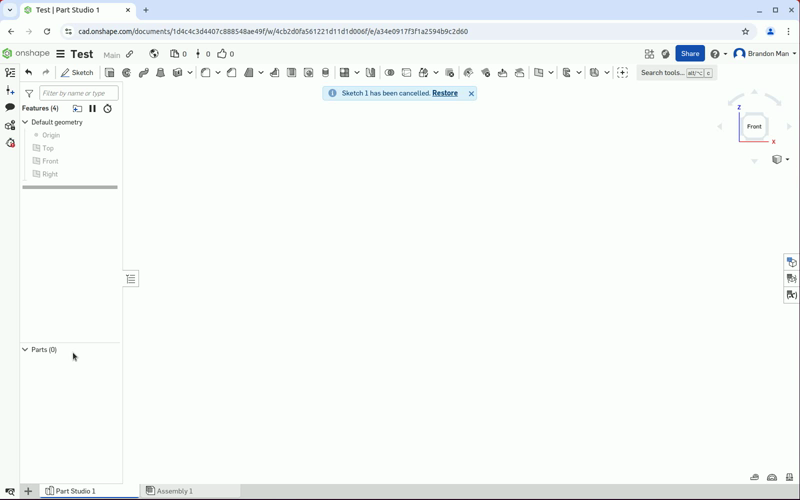
key_up(shift)
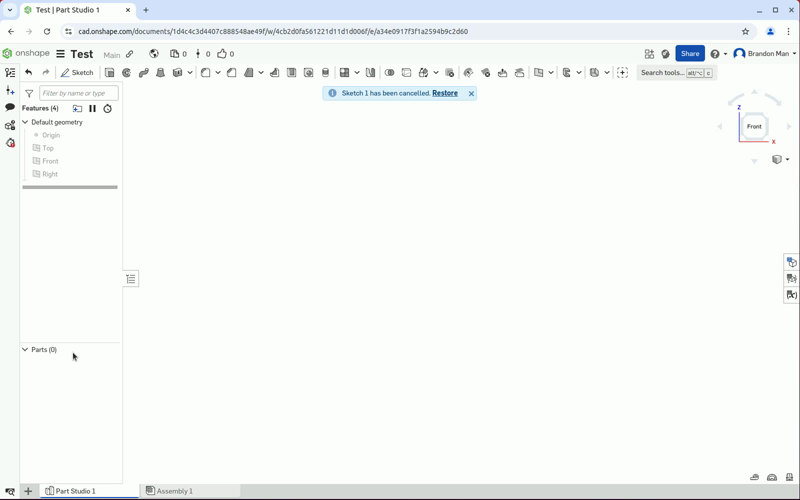
mouse_move(73, 352)
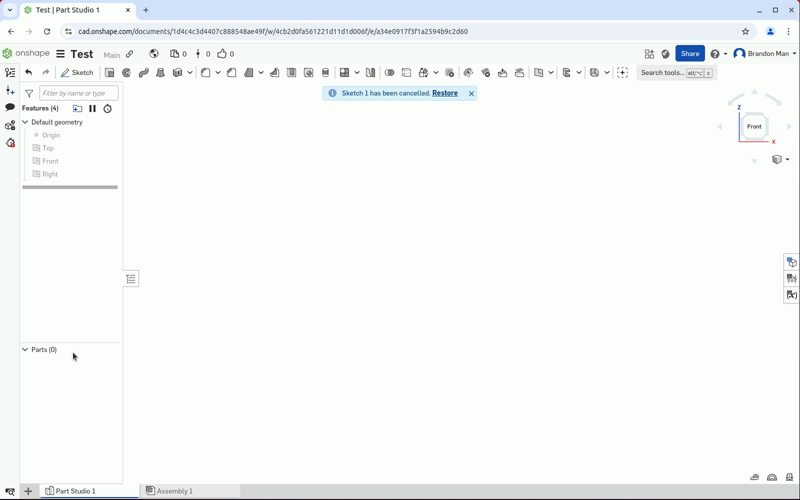
key(shift+y)
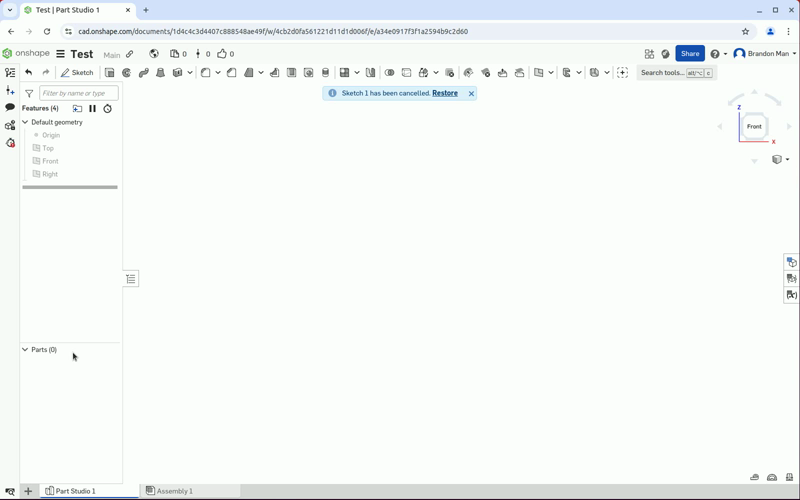
key(shift+s)
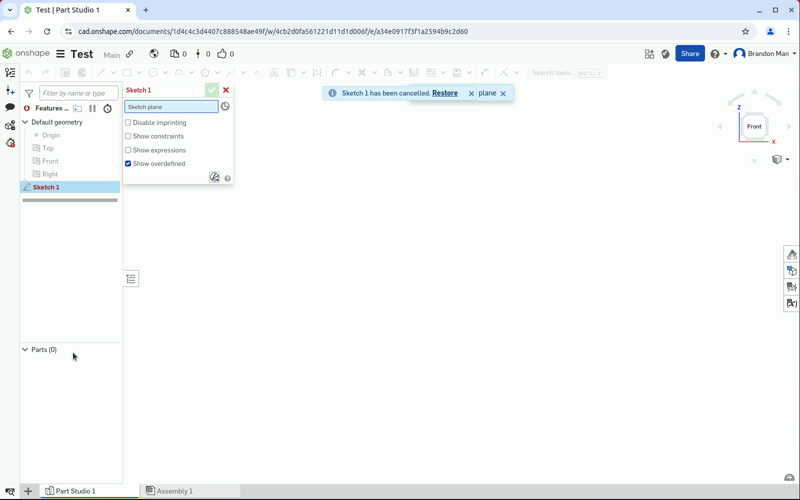
mouse_move(73, 163)
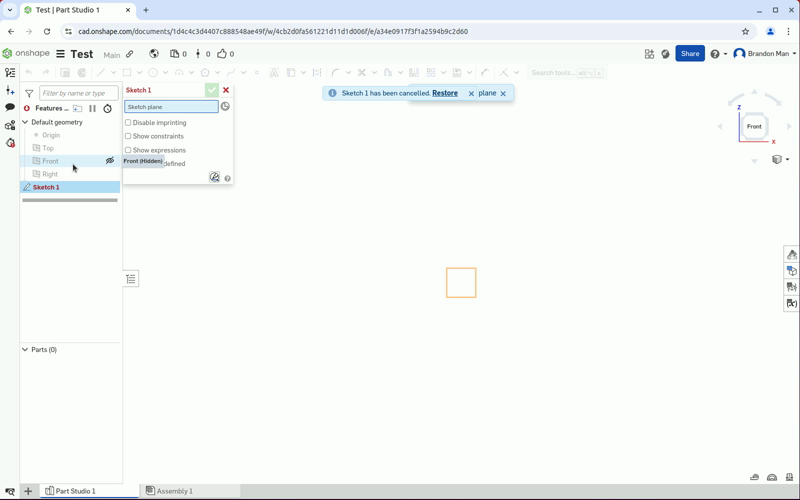
click(73, 163)
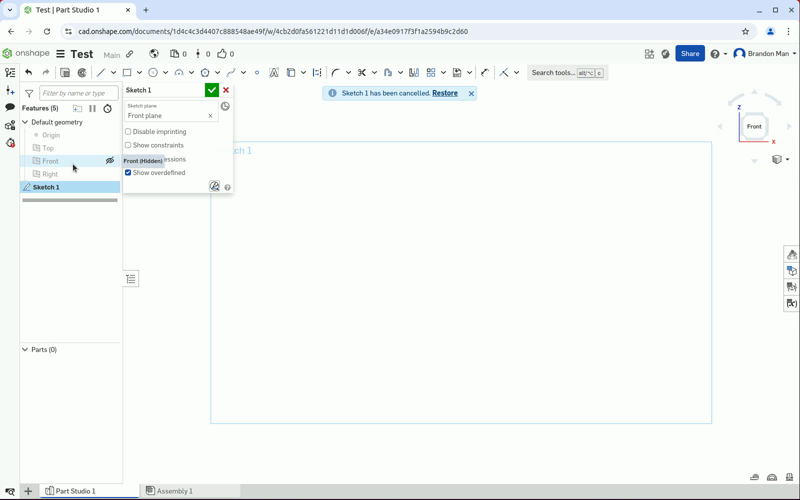
mouse_move(73, 352)
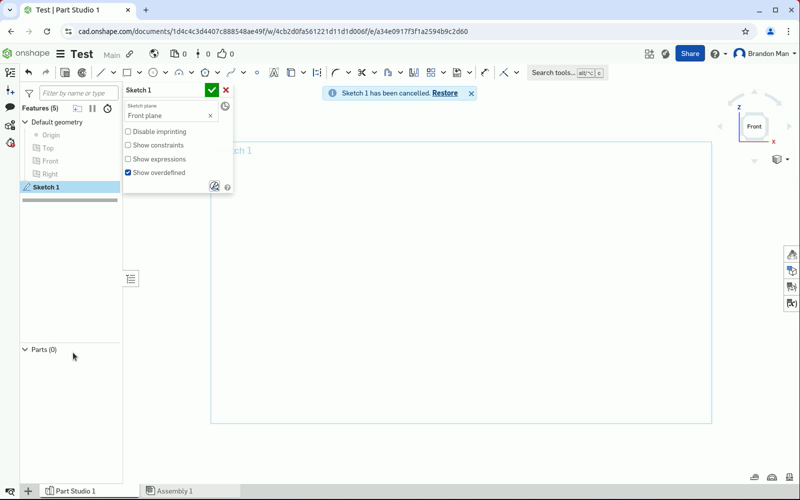
key(y)
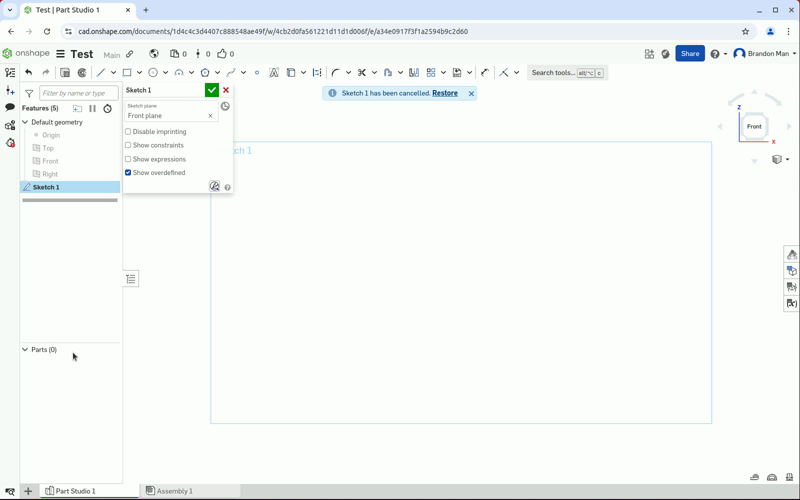
key(l)
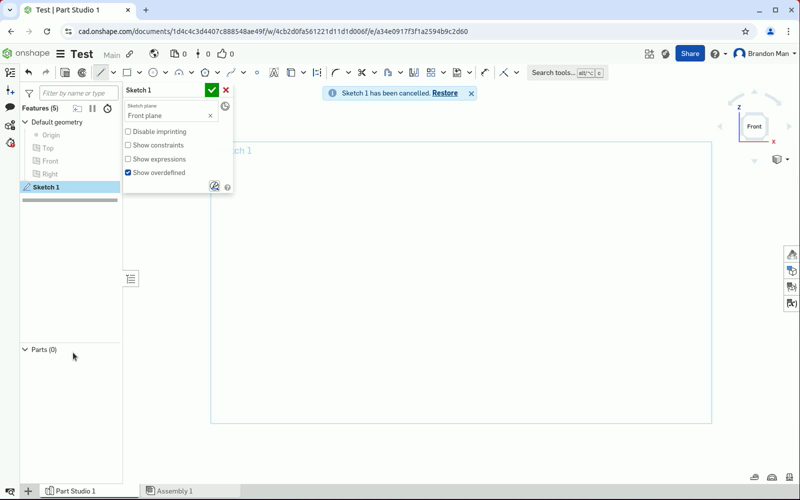
key_down(shift)
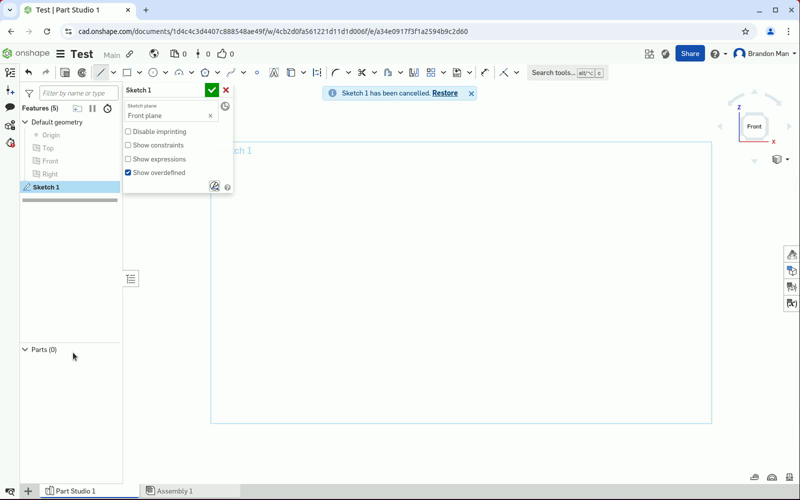
mouse_move(420, 343)
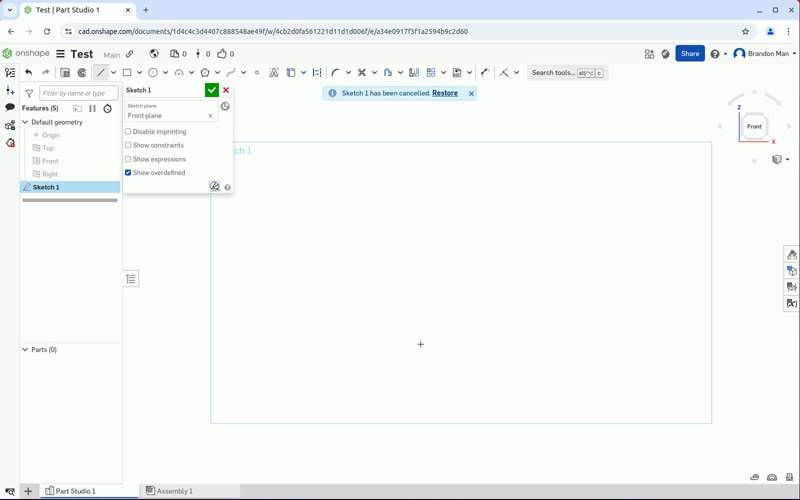
click(420, 343)
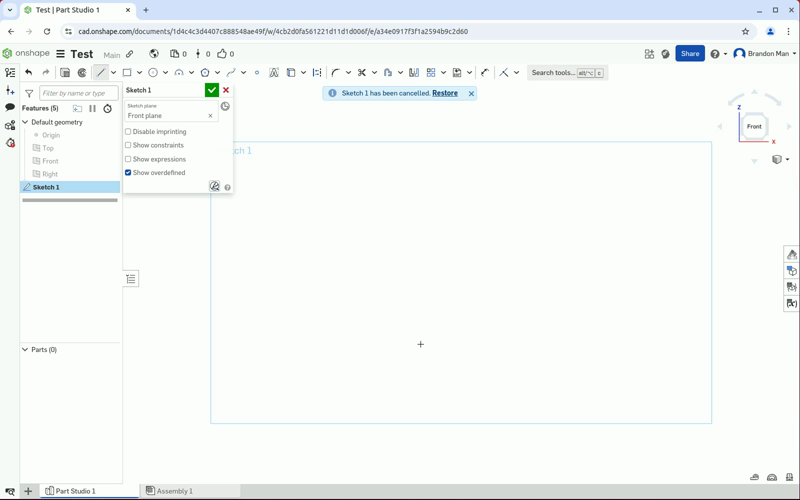
key_up(shift)
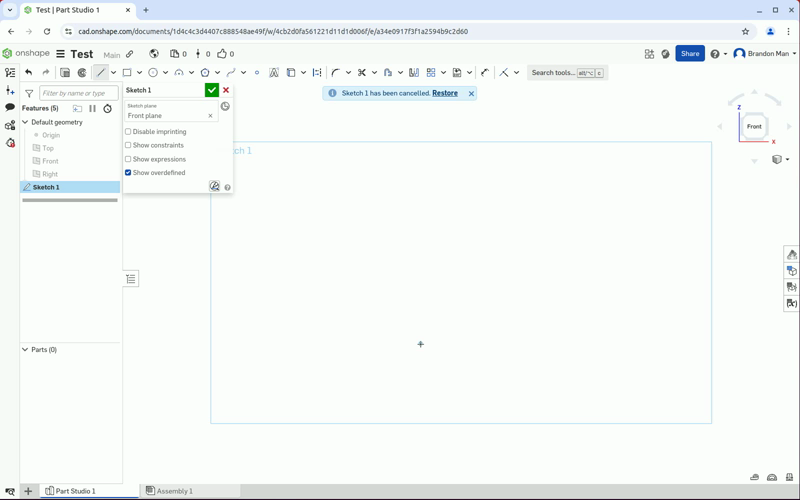
key_down(shift)
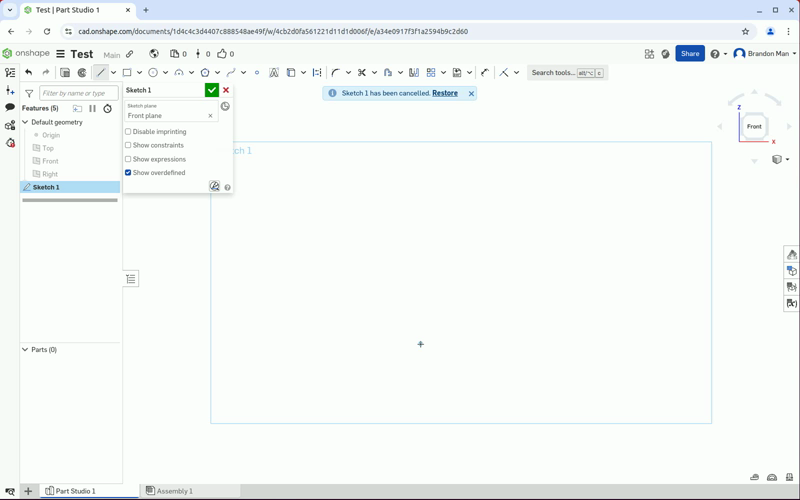
mouse_move(533, 343)
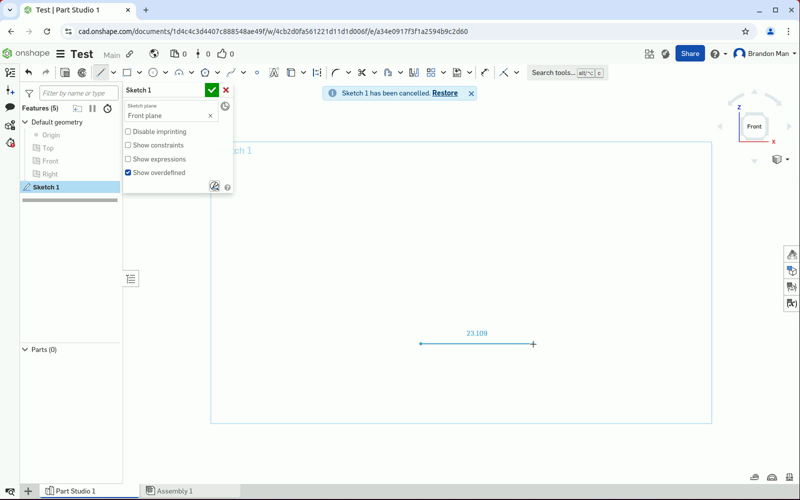
click(533, 343)
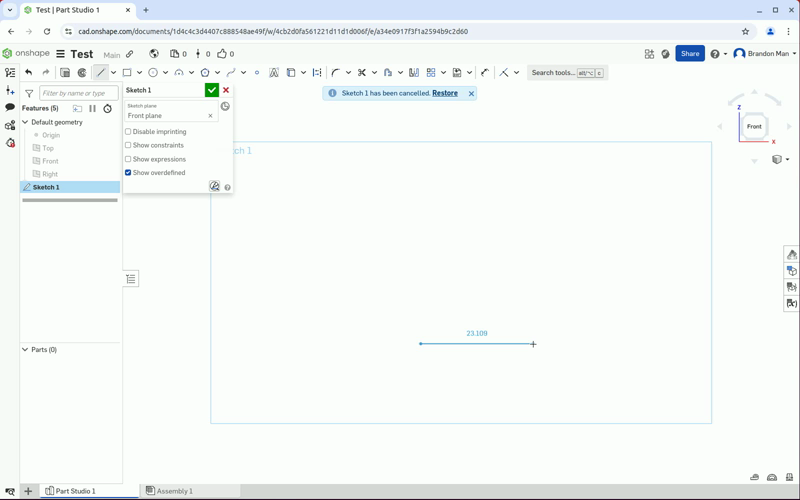
key_up(shift)
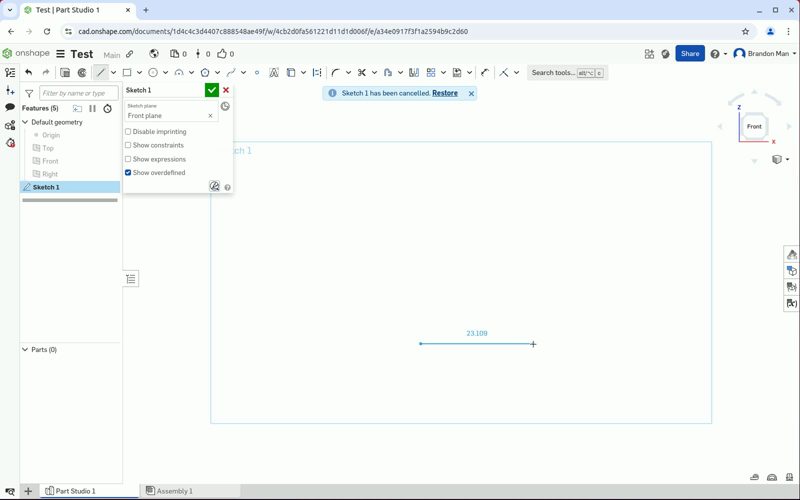
key_down(shift)
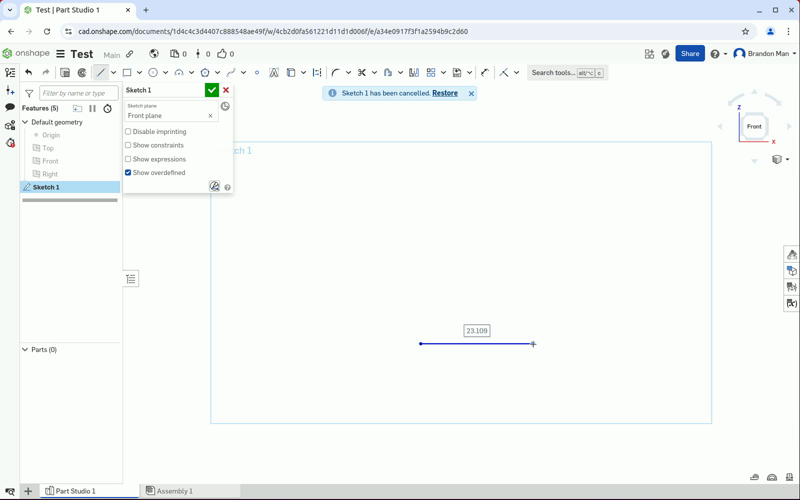
mouse_move(533, 231)
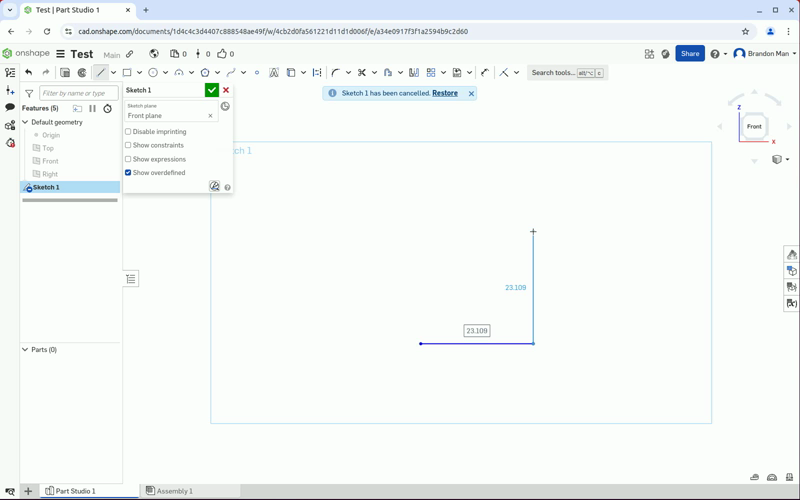
click(533, 231)
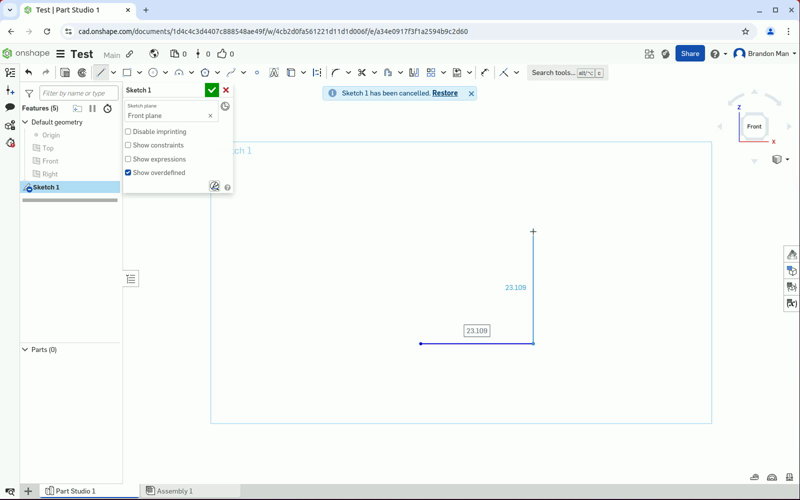
key_up(shift)
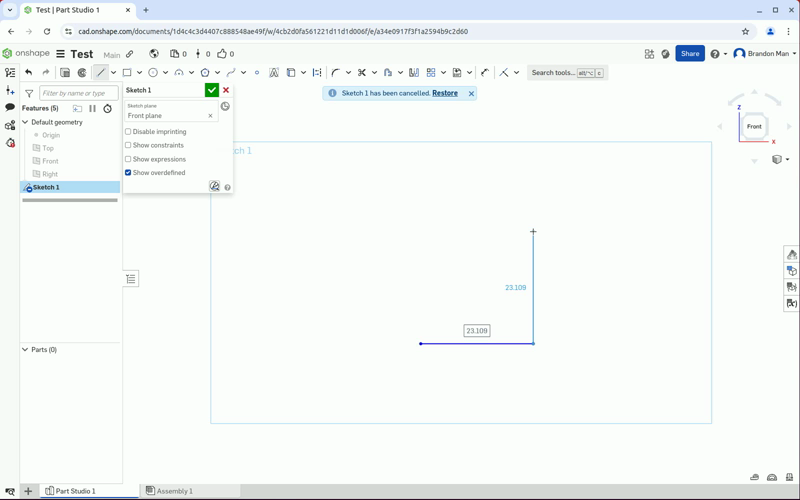
key_down(shift)
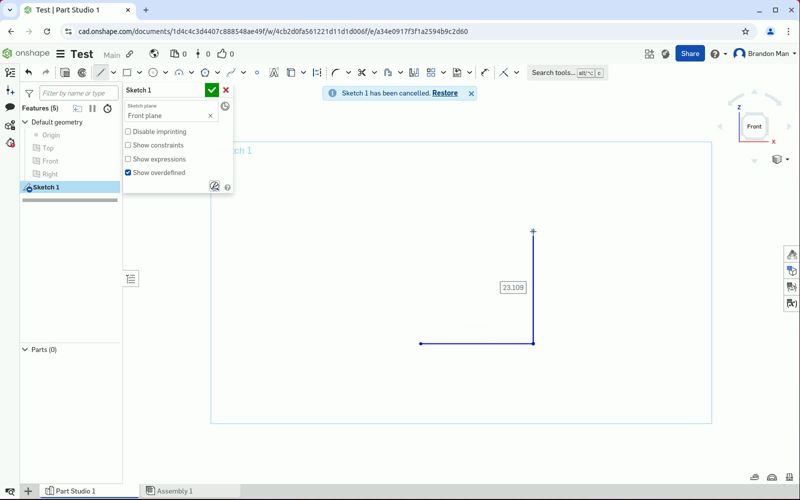
mouse_move(420, 231)
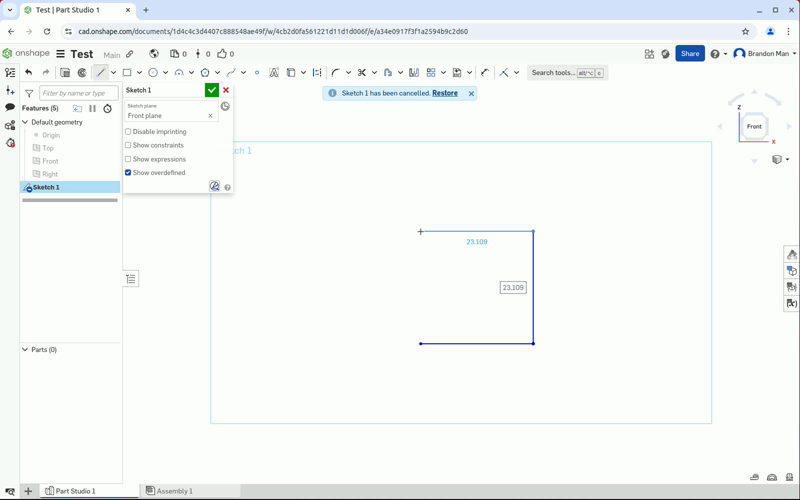
click(420, 231)
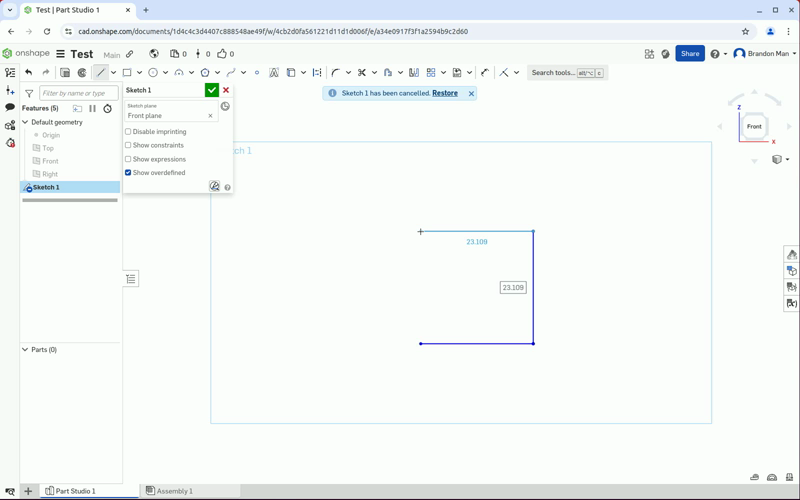
key_up(shift)
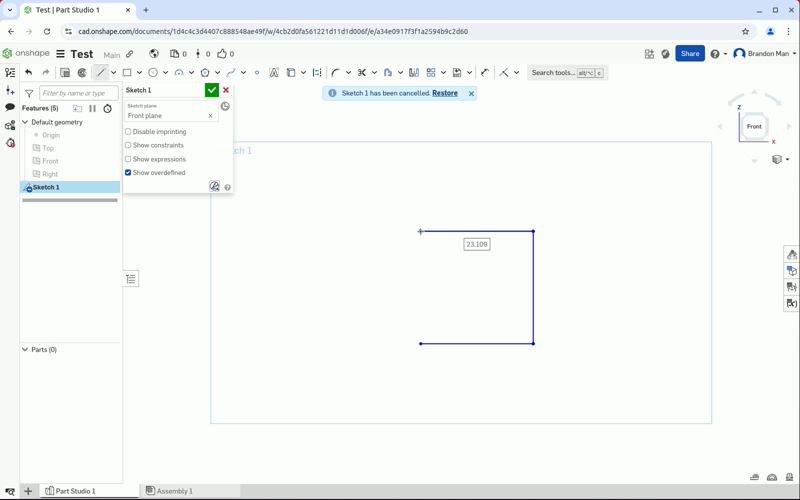
key_down(shift)
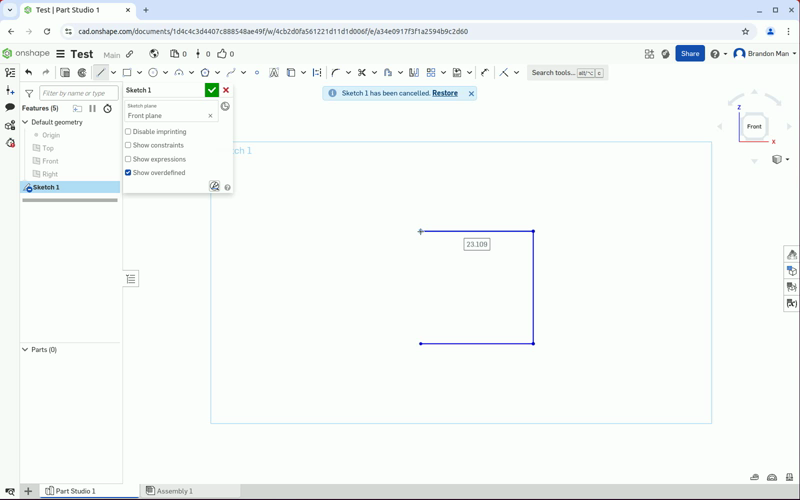
mouse_move(420, 343)
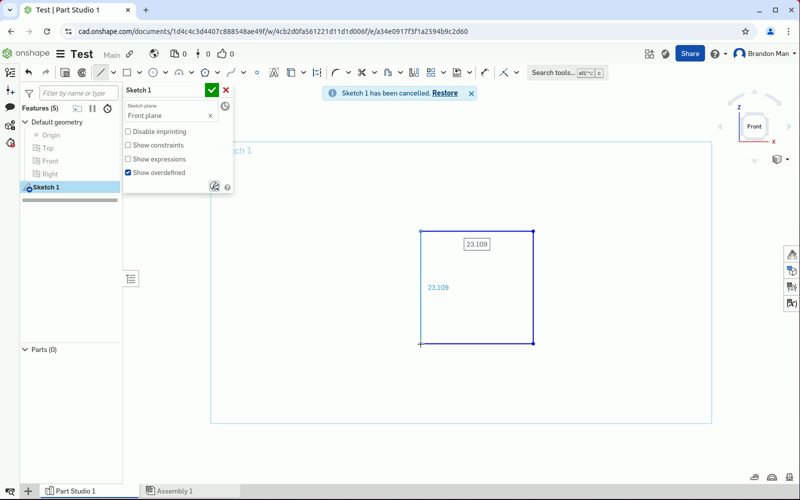
key_up(shift)
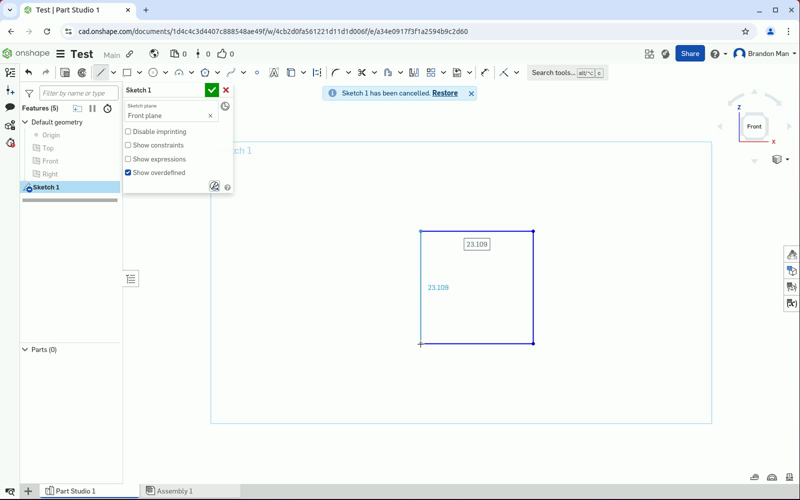
click(420, 343)
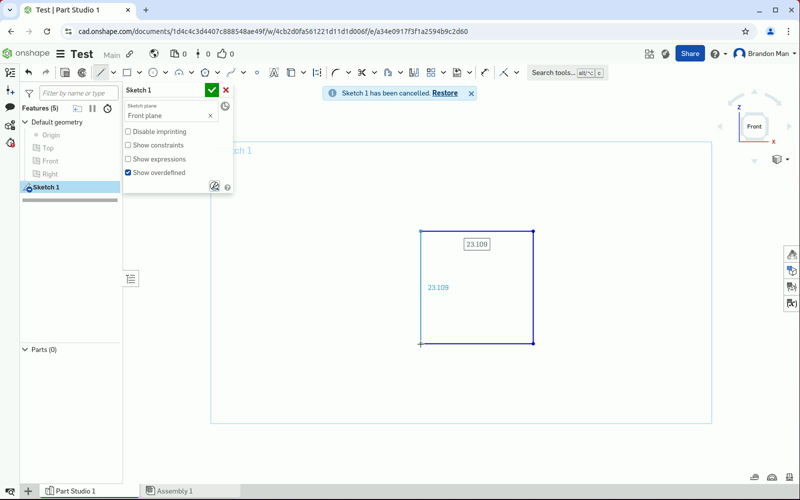
key(esc)
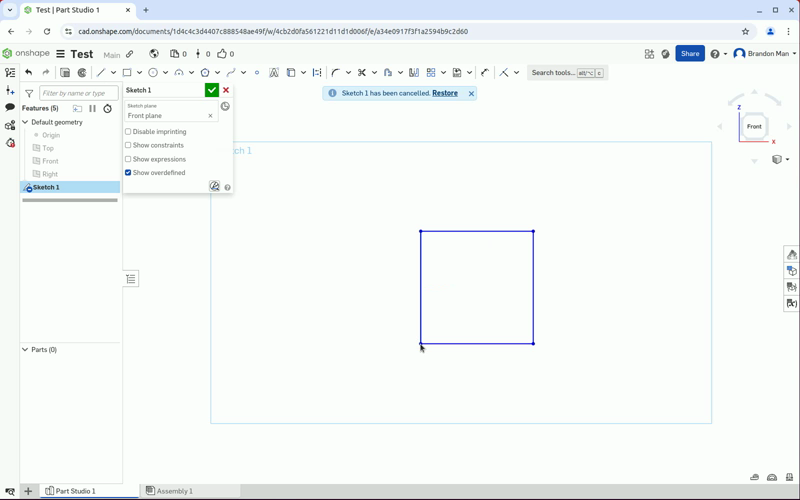
mouse_move(449, 290)
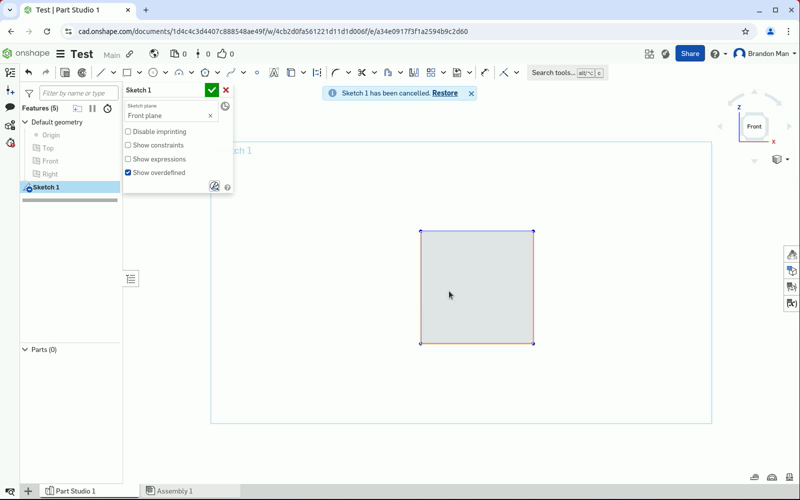
click(449, 290)
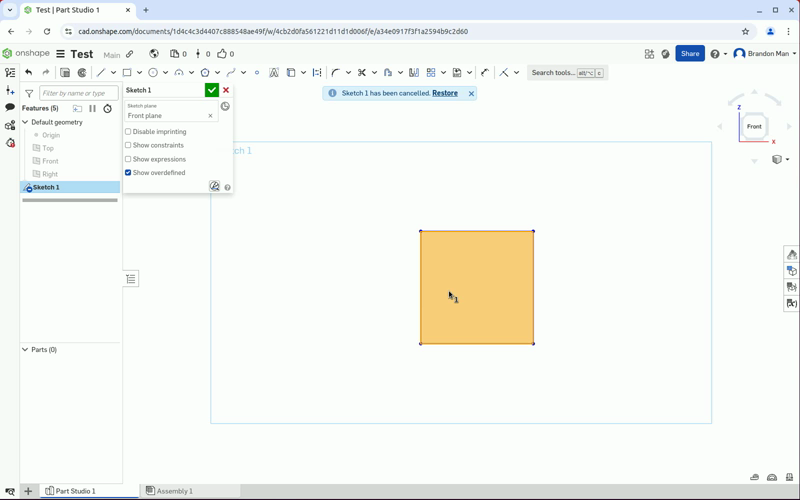
mouse_move(73, 352)
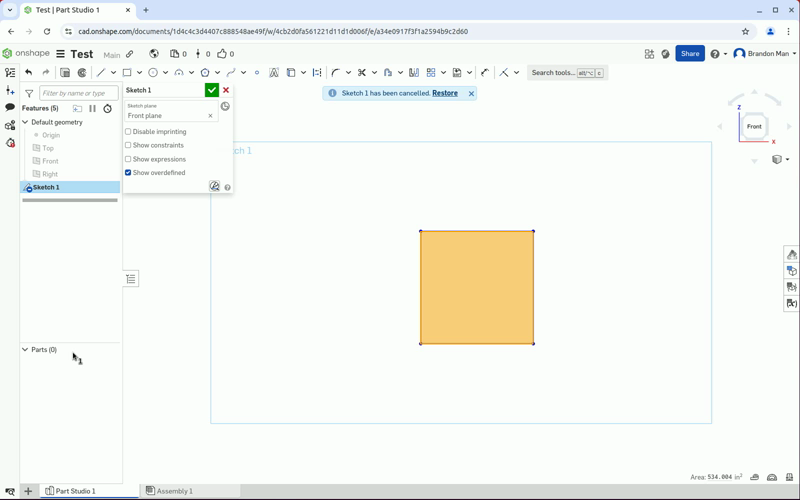
key(shift+y)
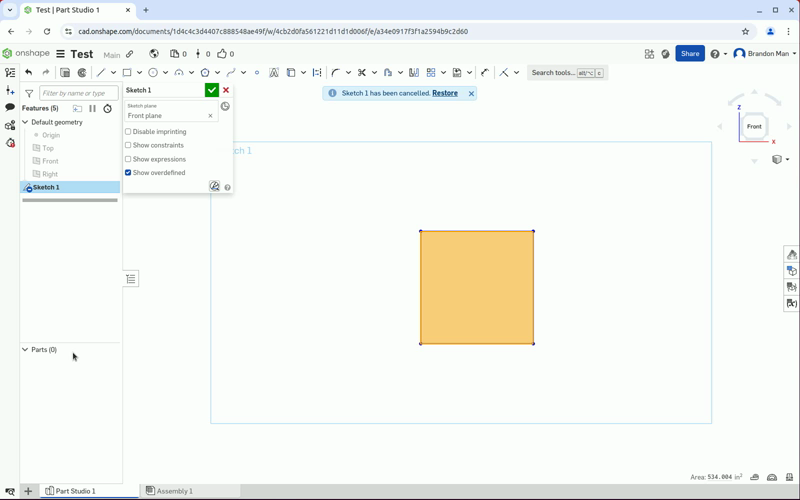
key(shift+e)
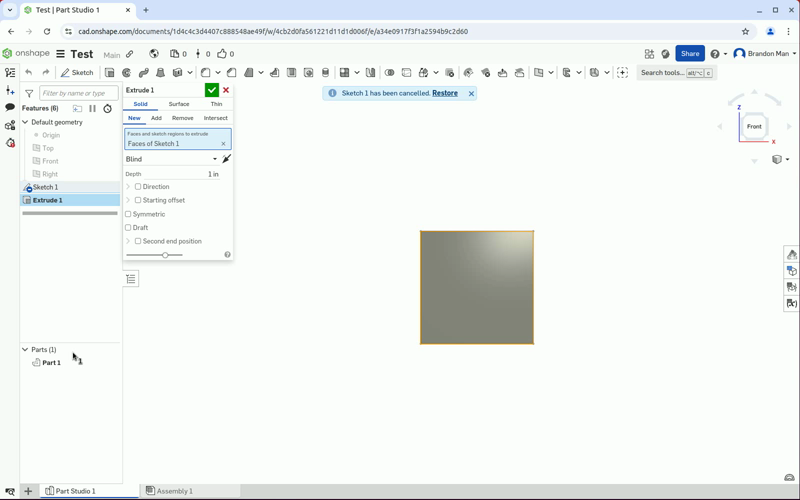
mouse_move(143, 106)
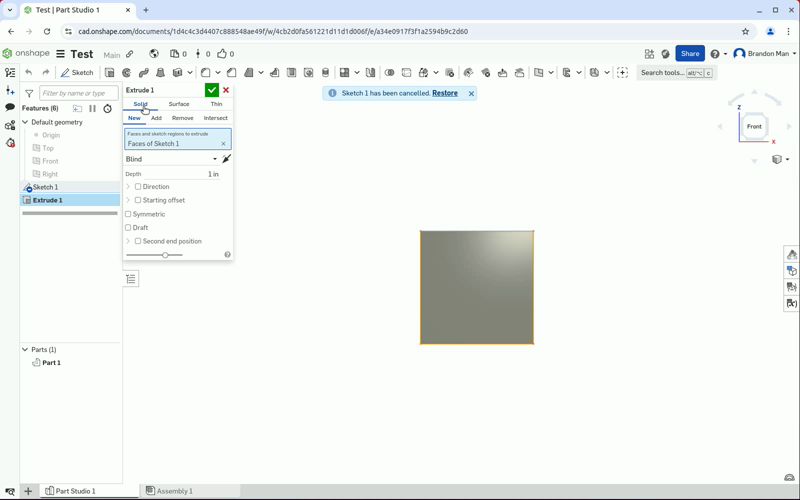
click(143, 106)
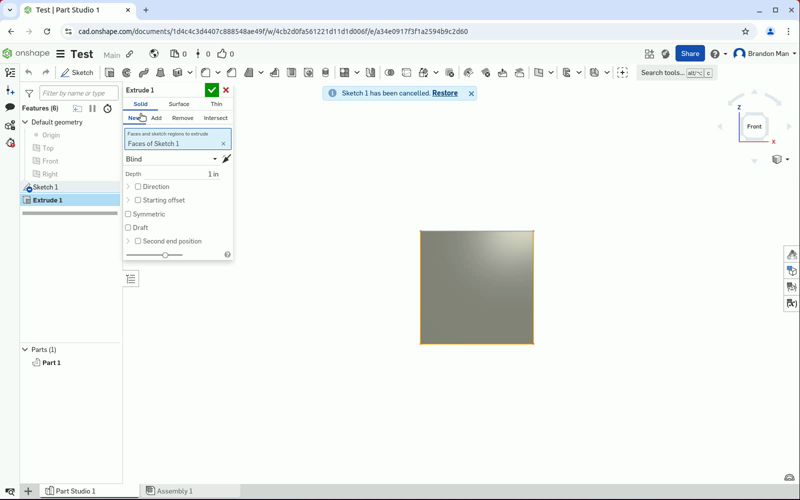
mouse_move(137, 120)
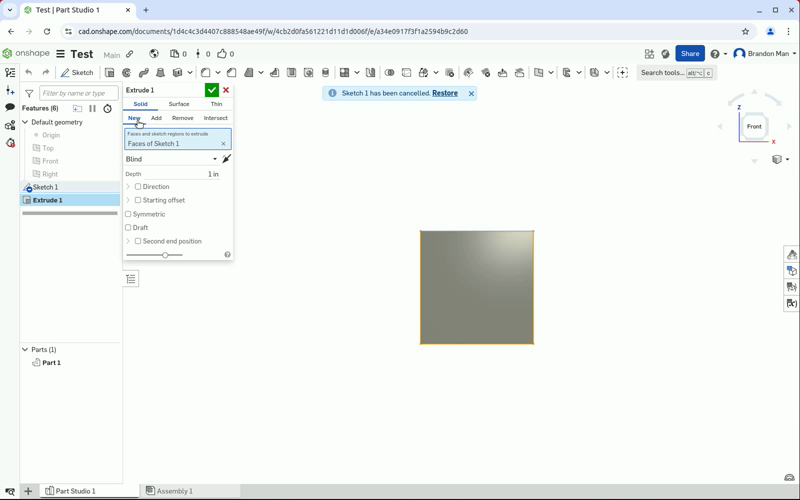
click(137, 120)
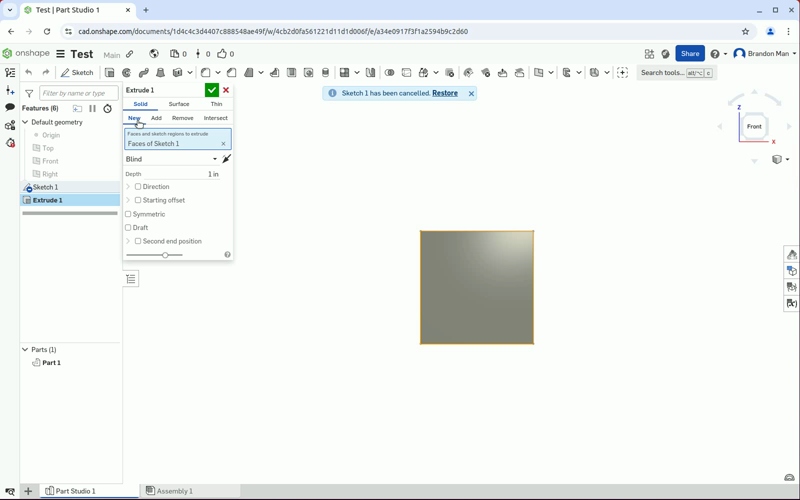
key(tab, 4)
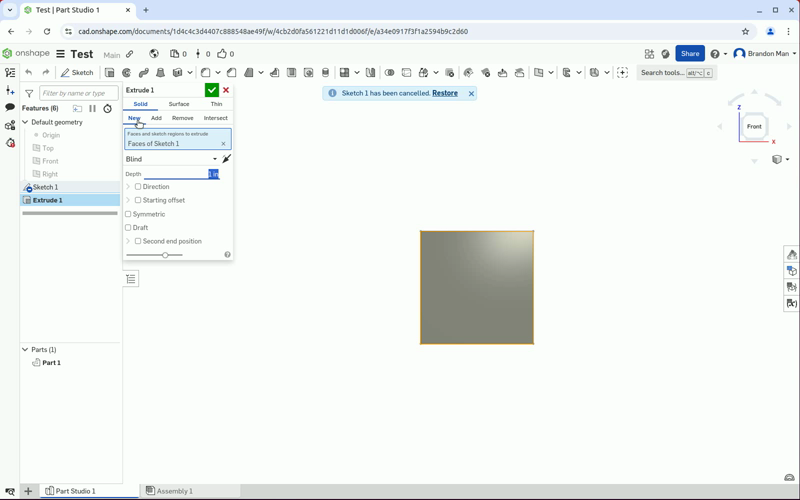
text(23.108)
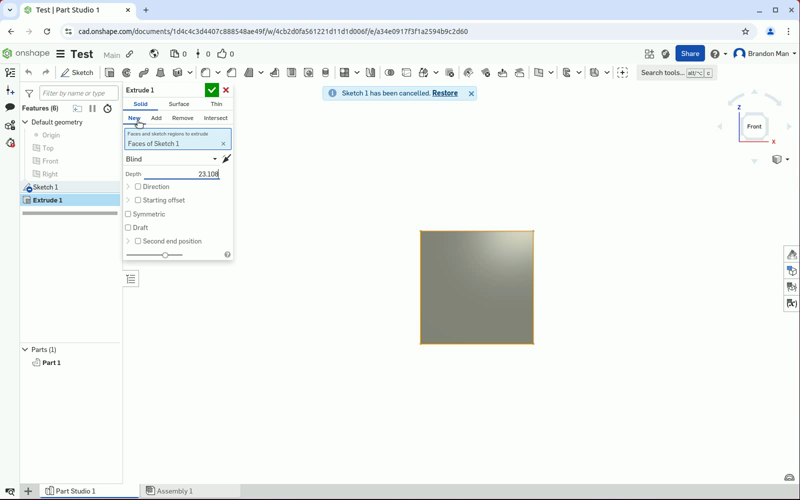
key(enter)
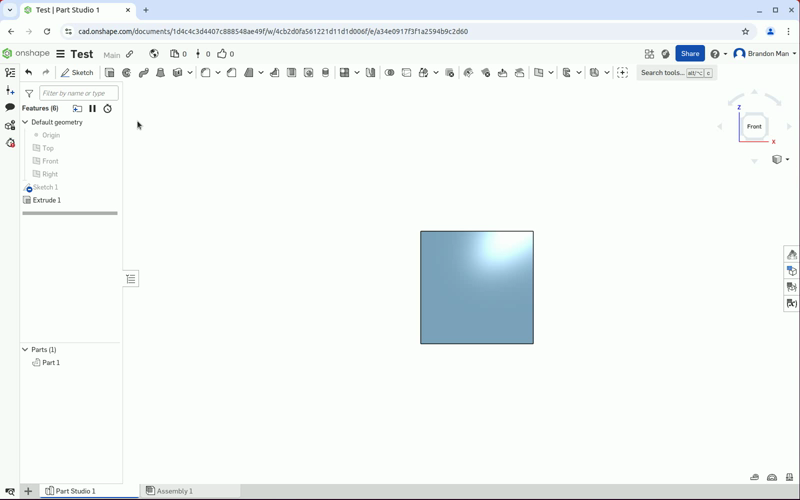
key(shift+h)
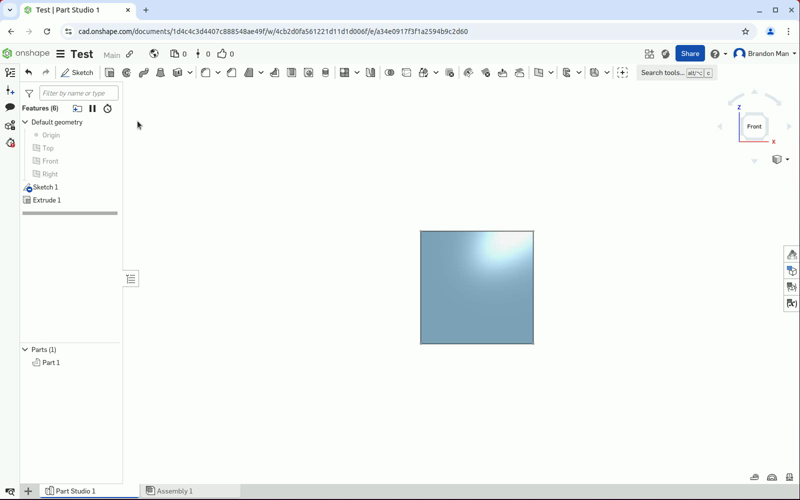
key(shift+h)
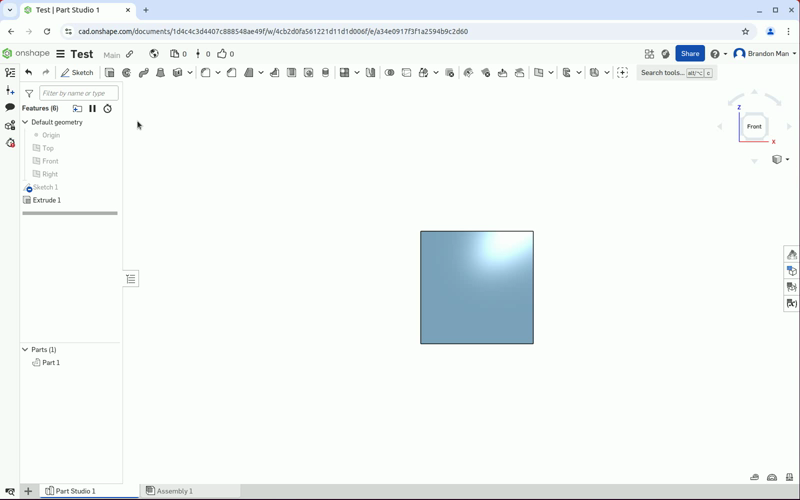
mouse_move(73, 189)
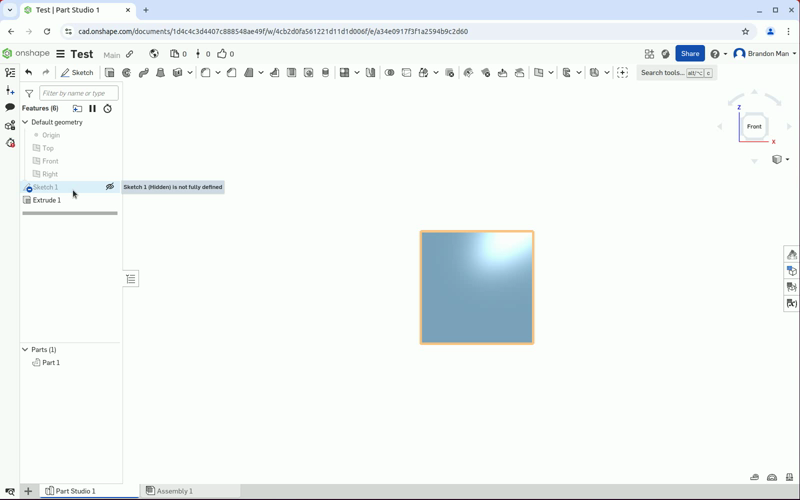
click(73, 189)
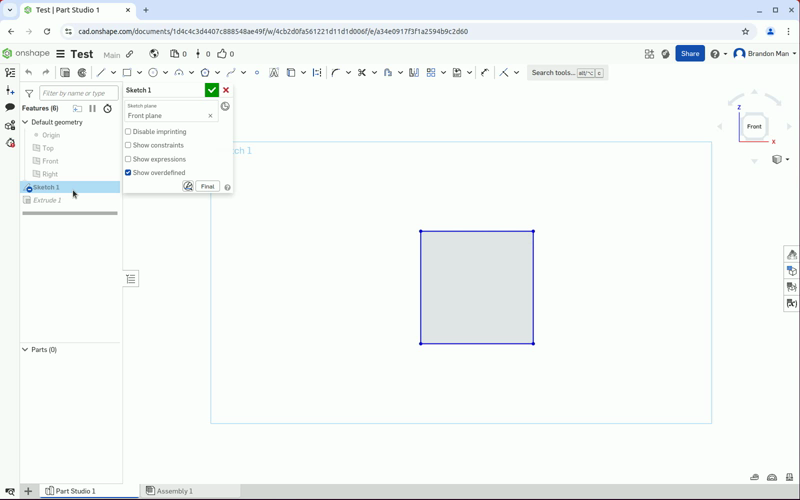
mouse_move(229, 92)
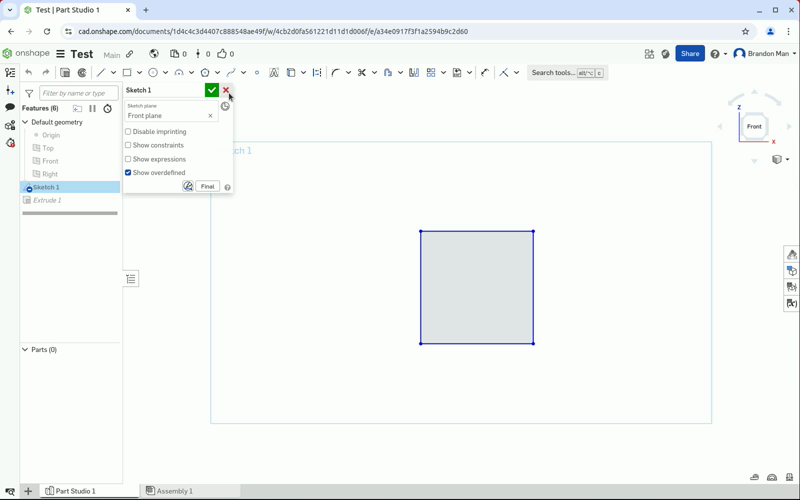
click(229, 92)
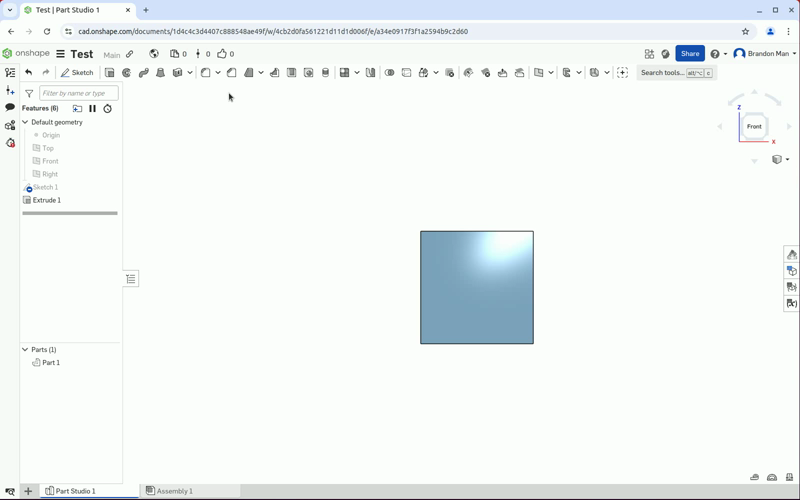
mouse_move(541, 75)
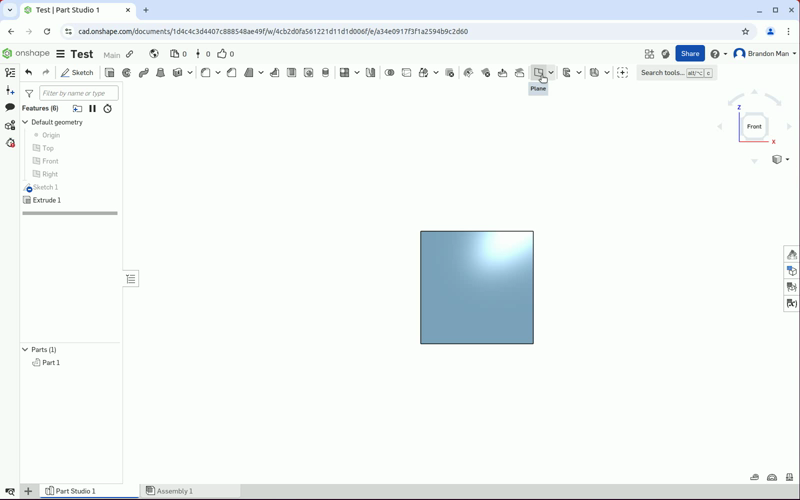
click(541, 75)
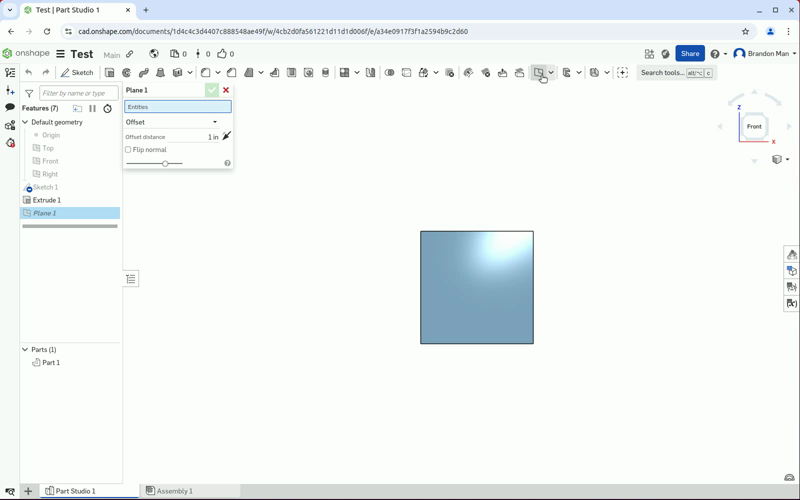
mouse_move(73, 163)
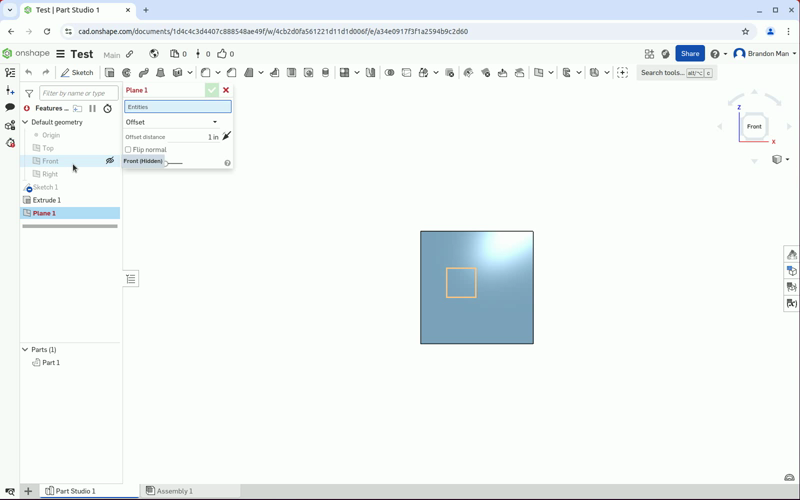
click(73, 163)
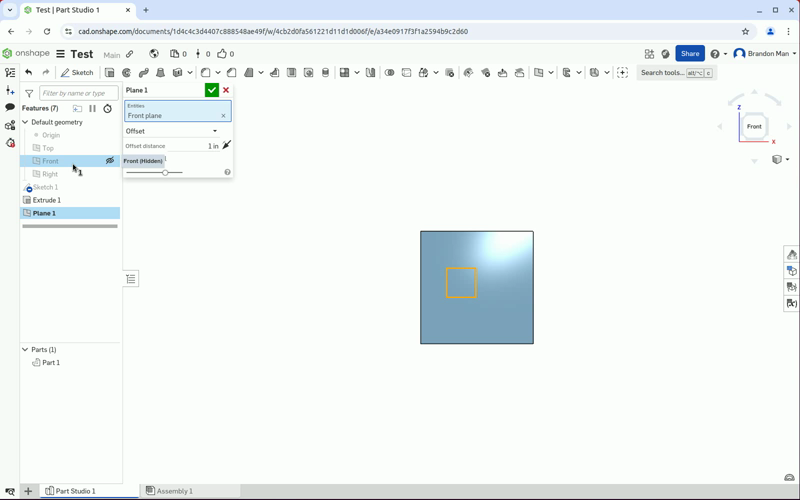
key(tab, 2)
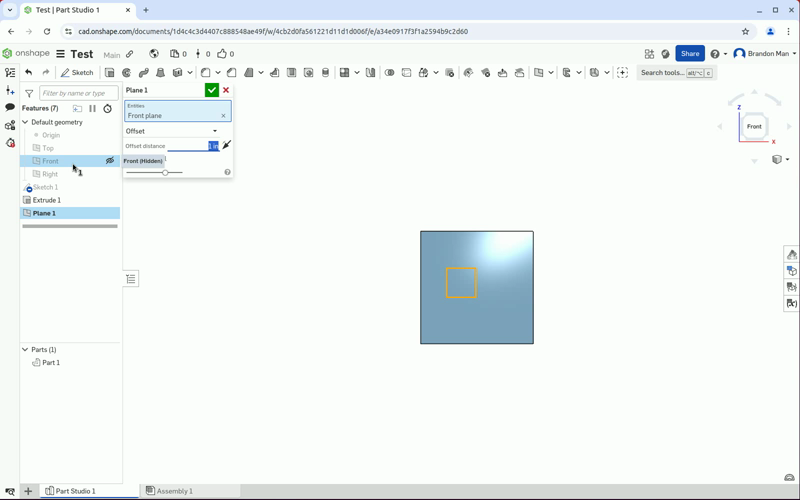
text(23.108)
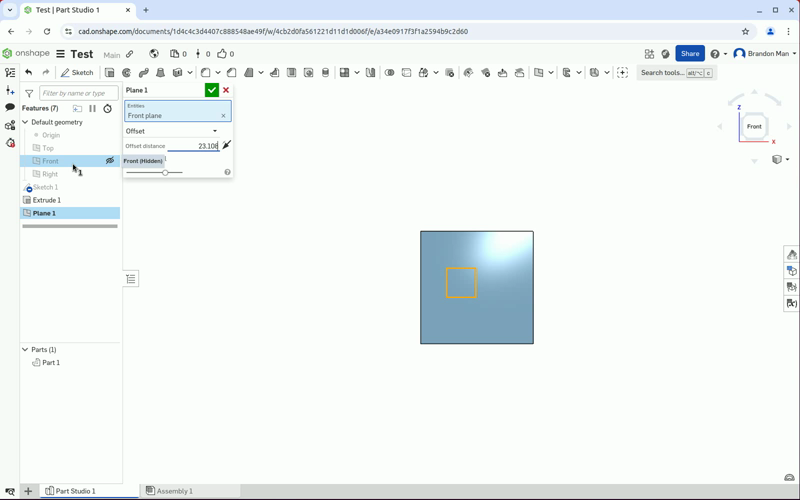
key(enter, 2)
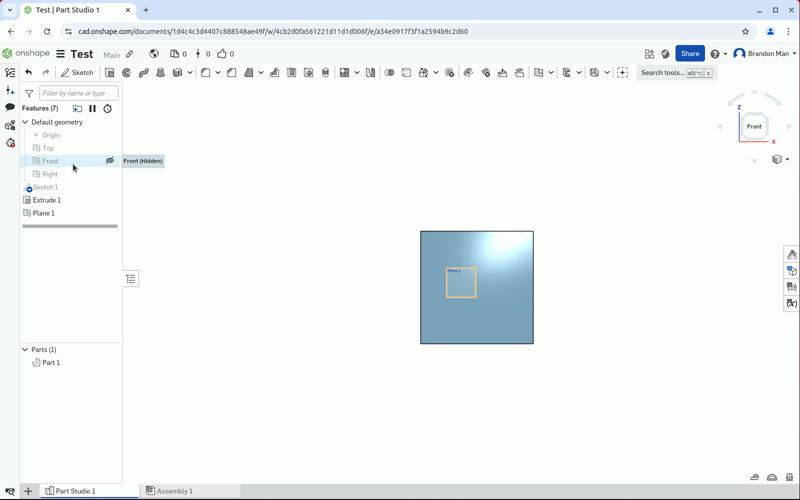
key(shift+s)
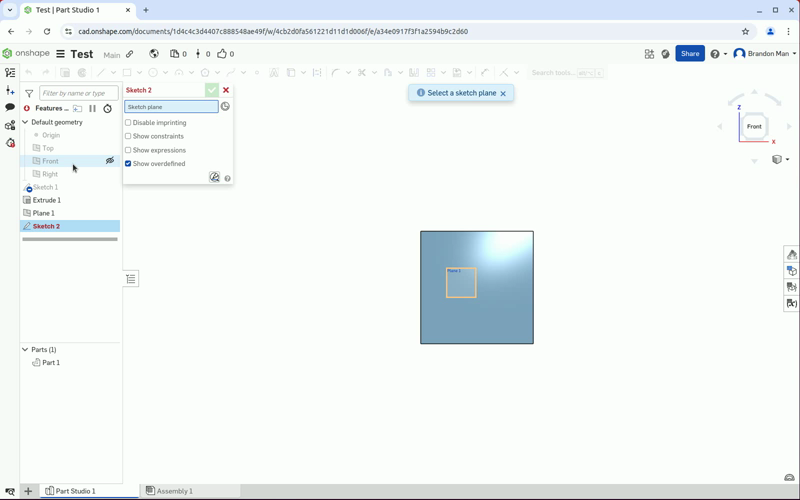
mouse_move(73, 215)
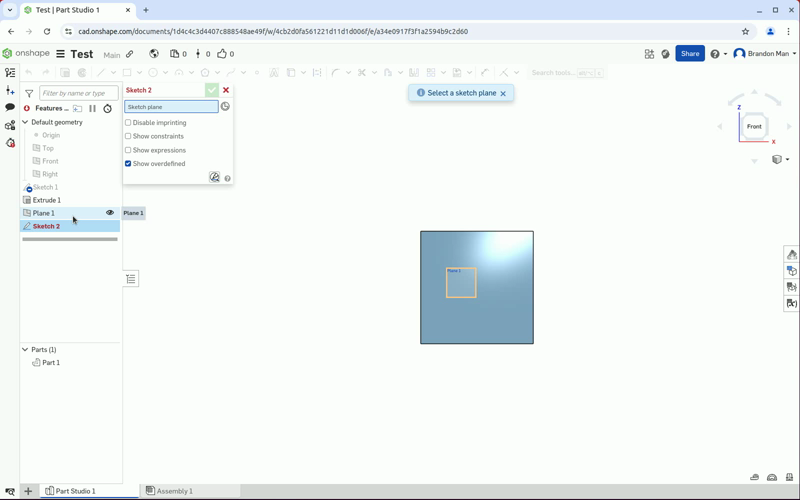
click(73, 215)
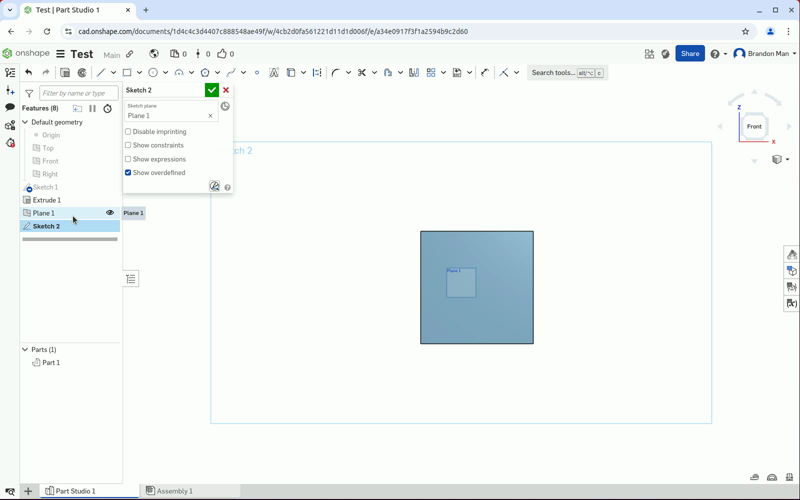
mouse_move(73, 352)
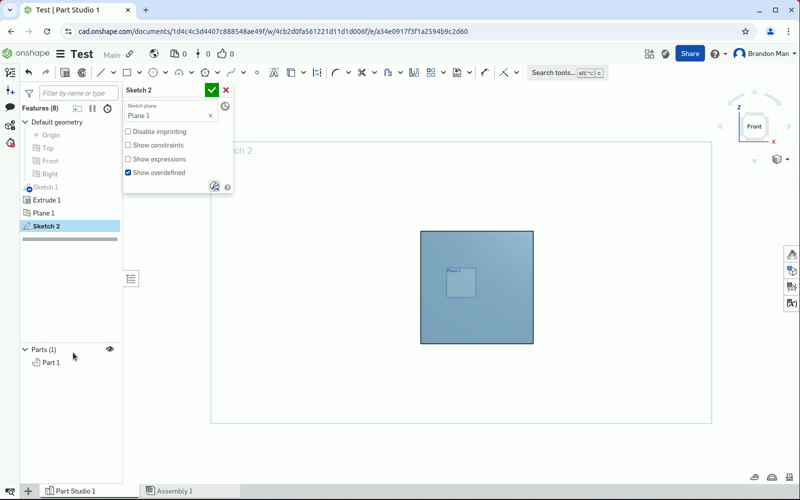
key(y)
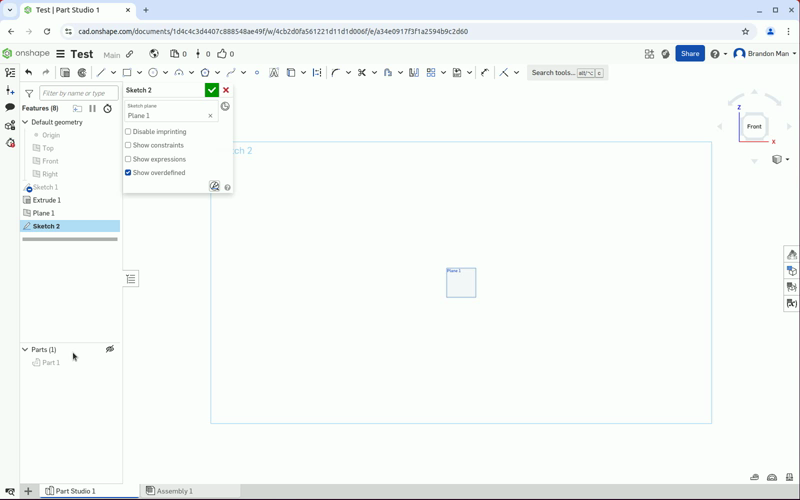
key(l)
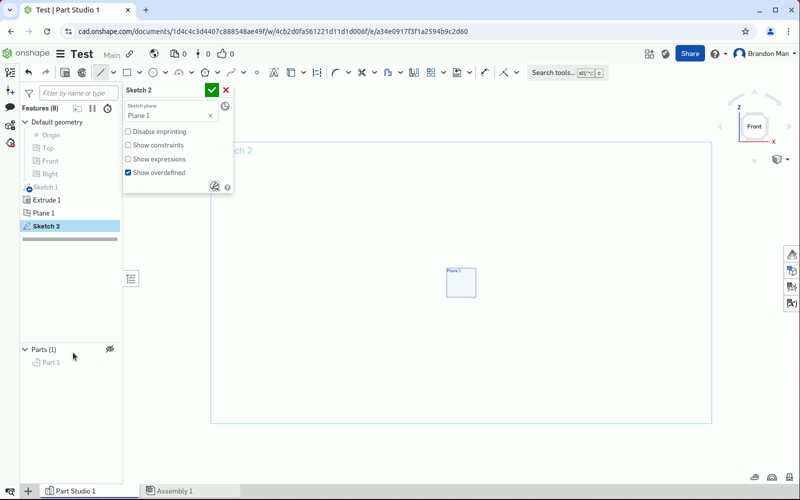
key_down(shift)
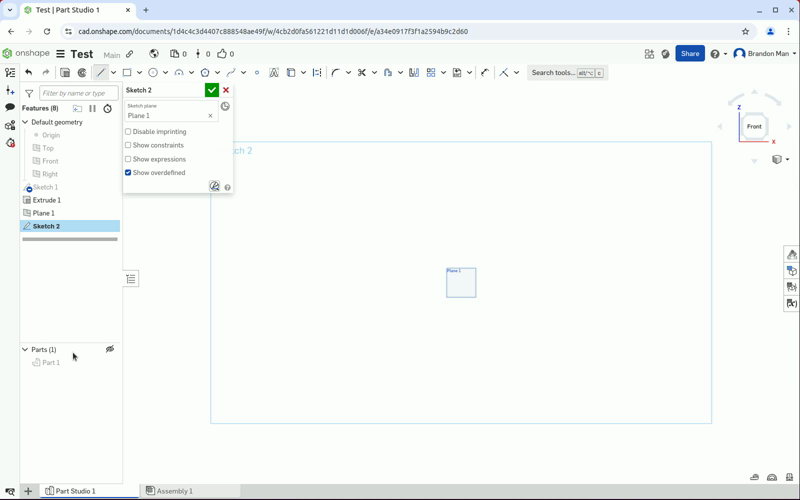
mouse_move(427, 336)
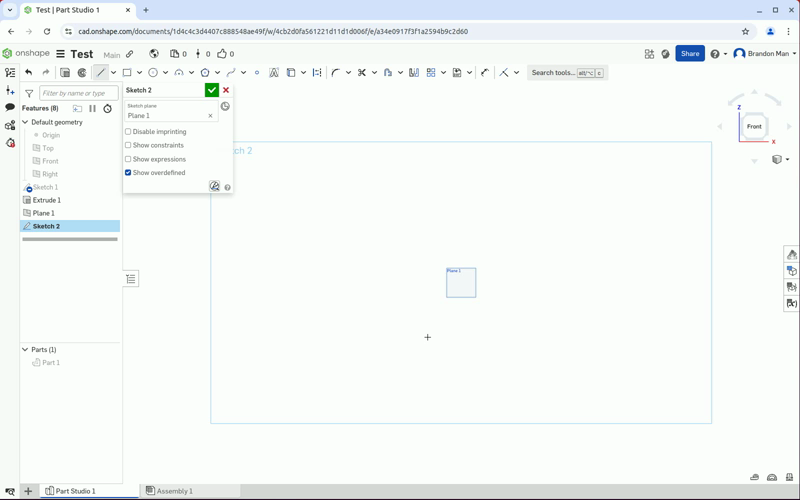
click(427, 336)
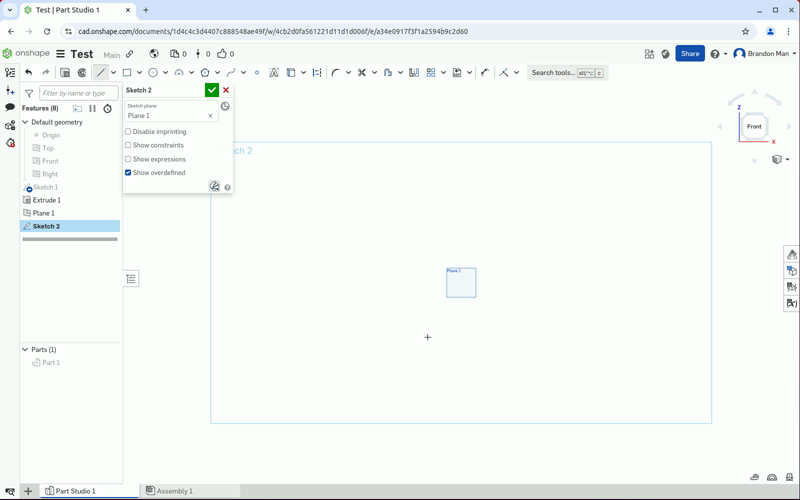
key_up(shift)
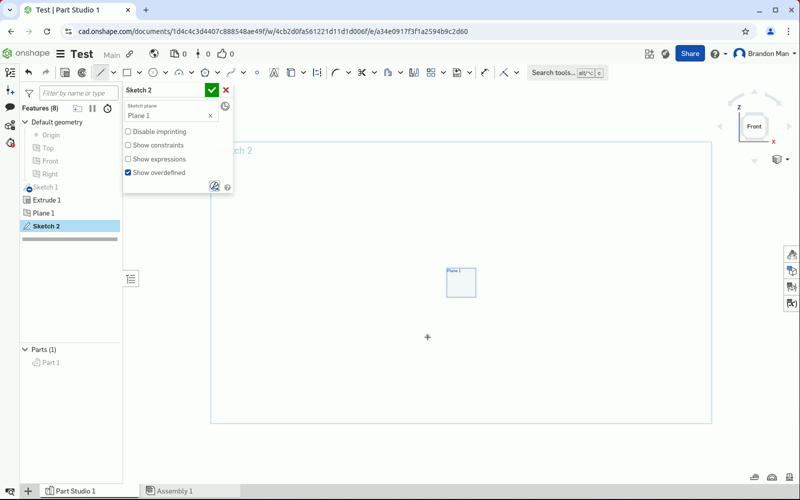
key_down(shift)
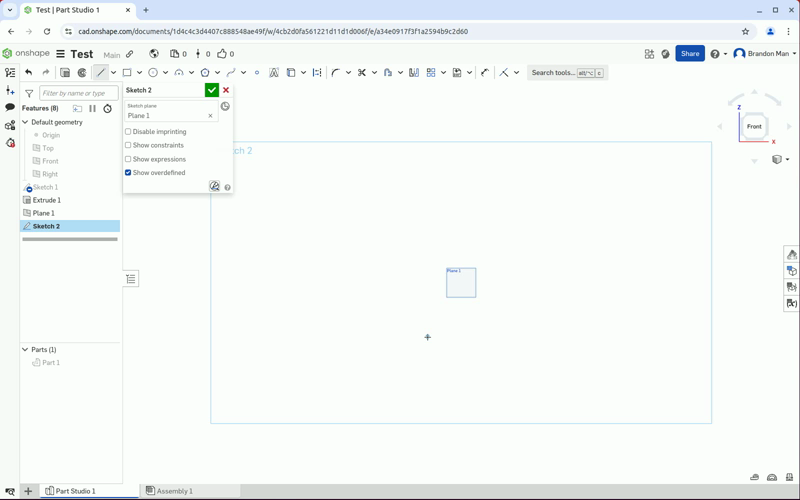
mouse_move(525, 336)
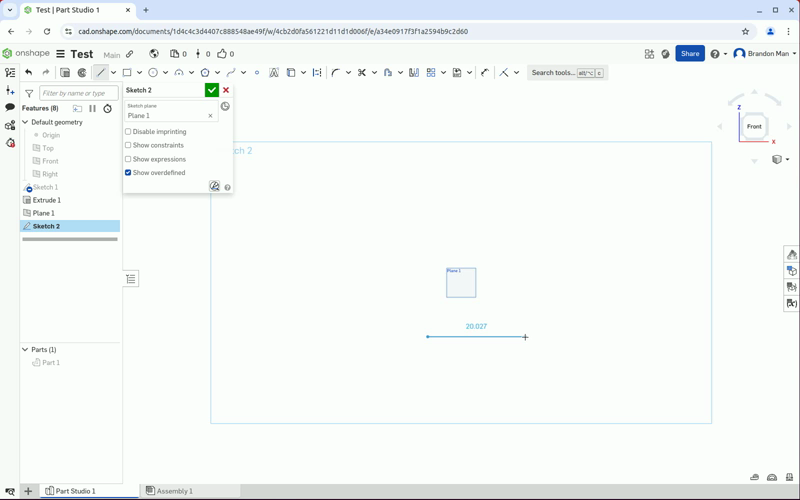
click(525, 336)
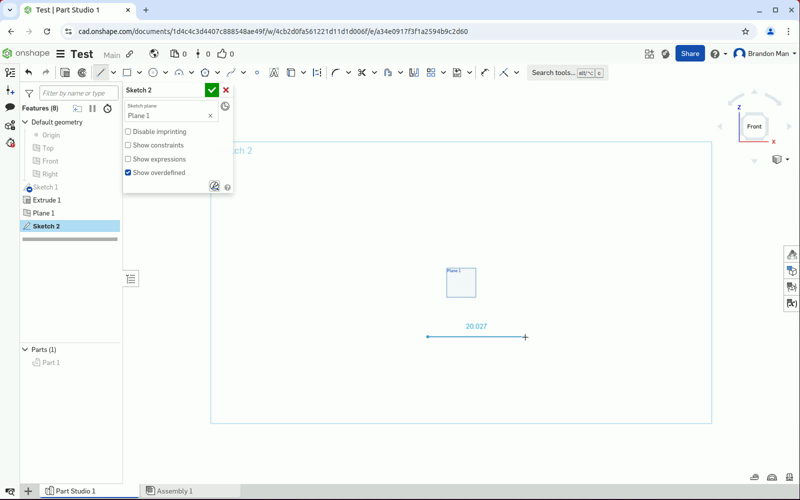
key_up(shift)
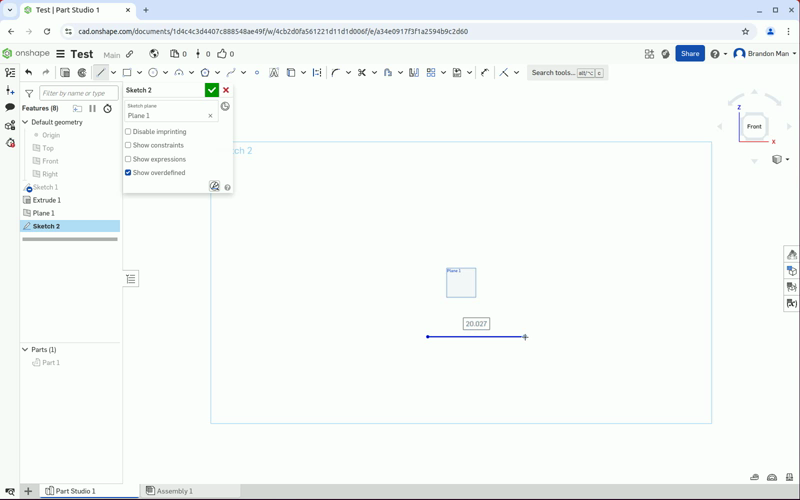
key_down(shift)
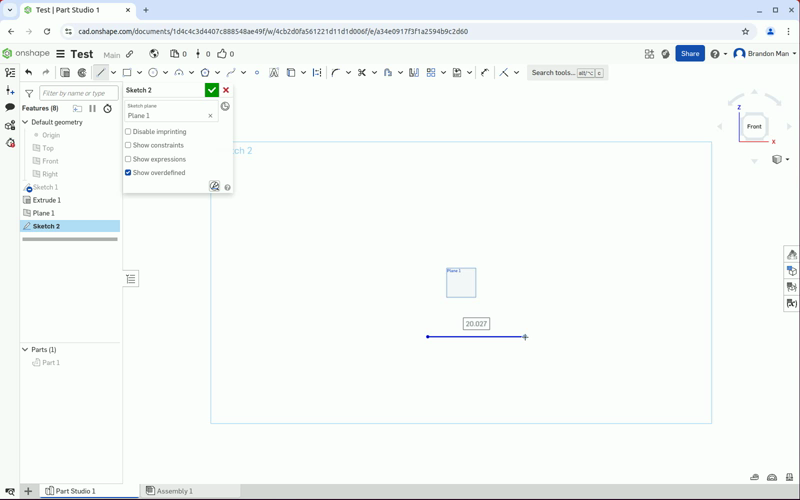
mouse_move(525, 257)
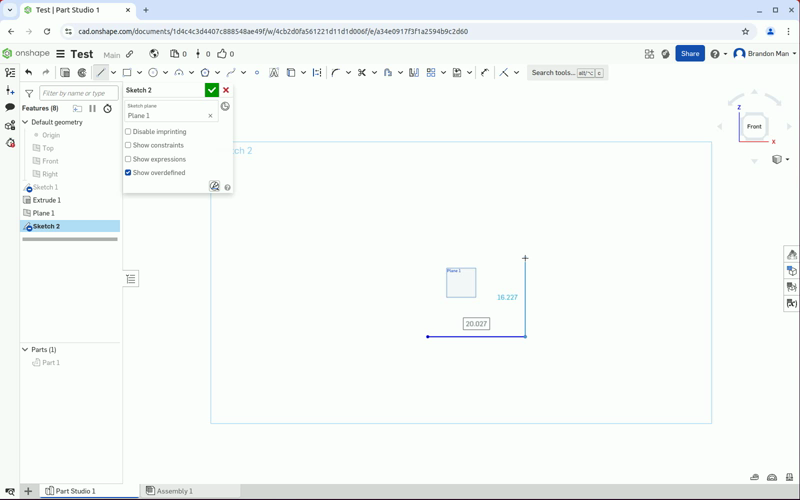
click(525, 257)
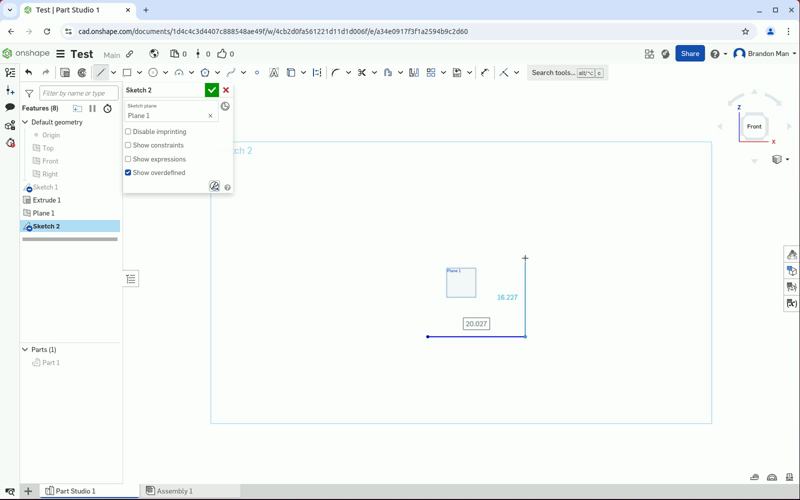
key_up(shift)
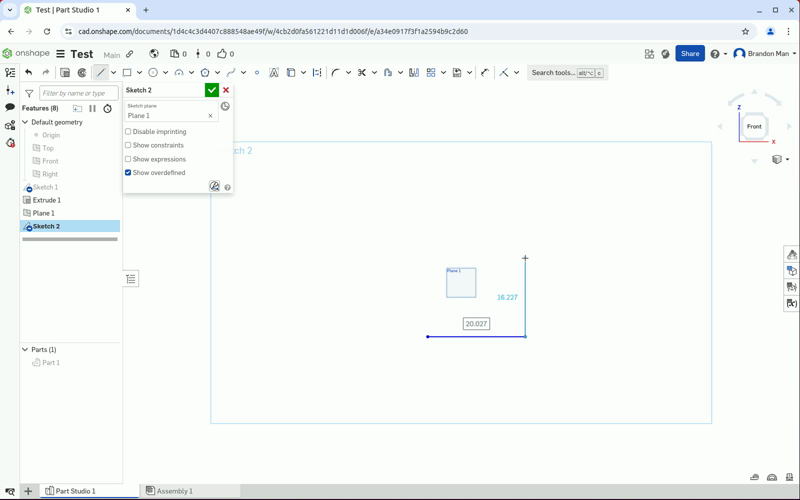
key_down(shift)
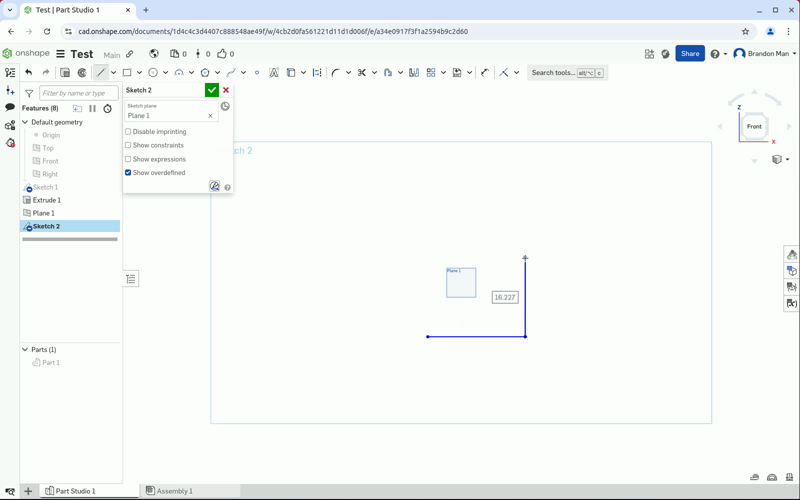
mouse_move(555, 257)
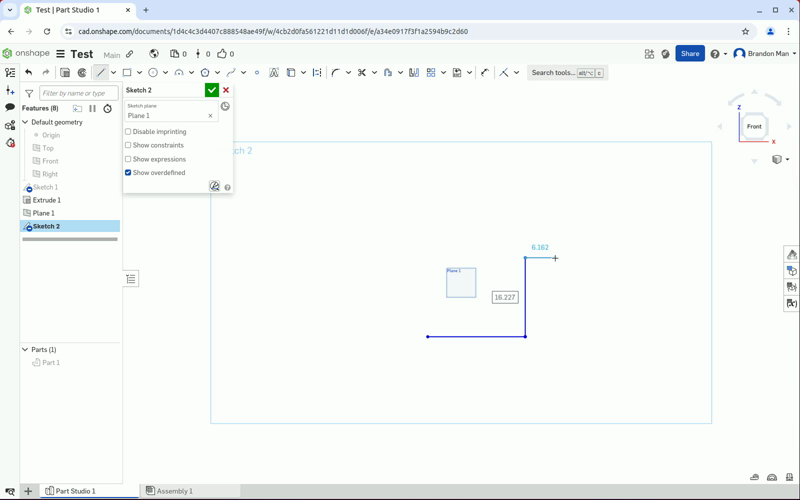
mouse_move(525, 240)
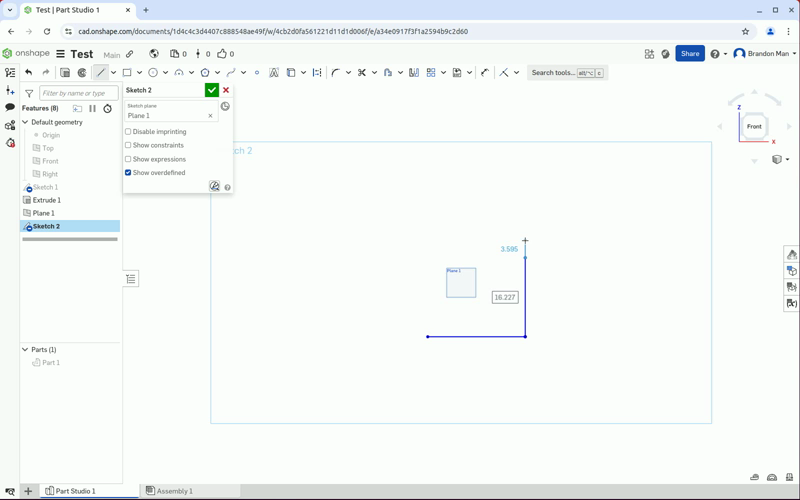
click(525, 240)
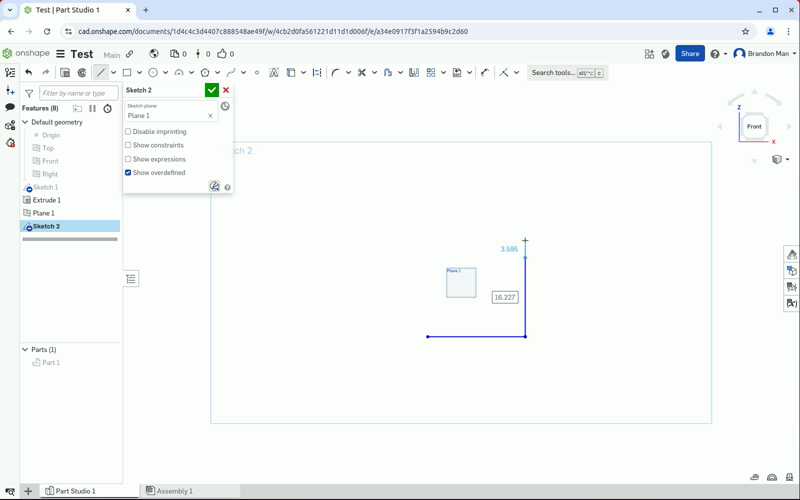
key_up(shift)
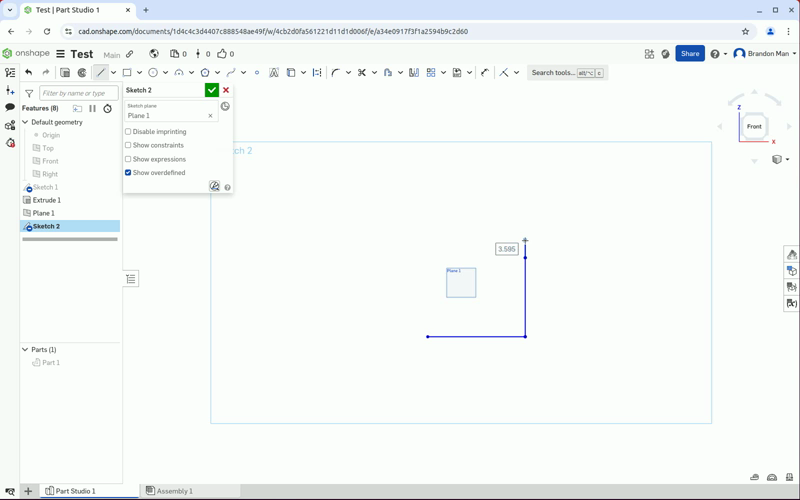
key_down(shift)
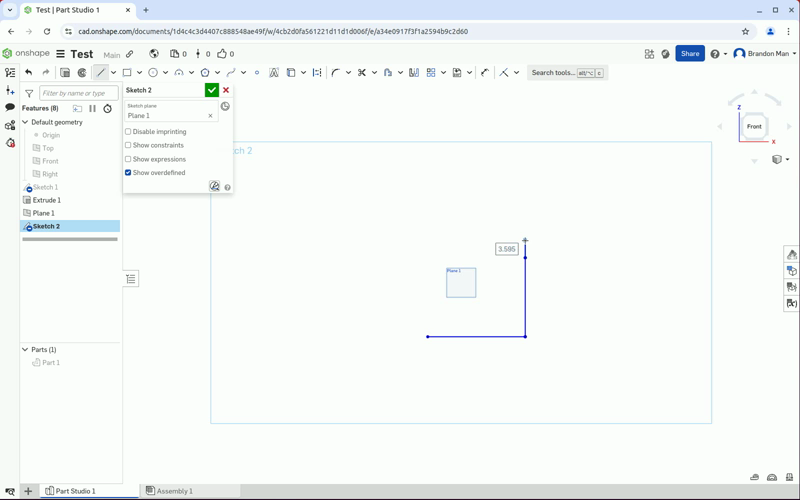
mouse_move(427, 240)
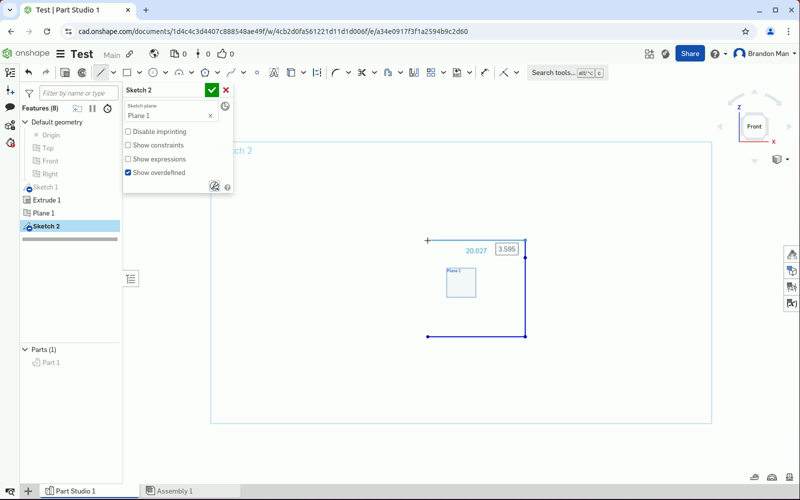
click(427, 240)
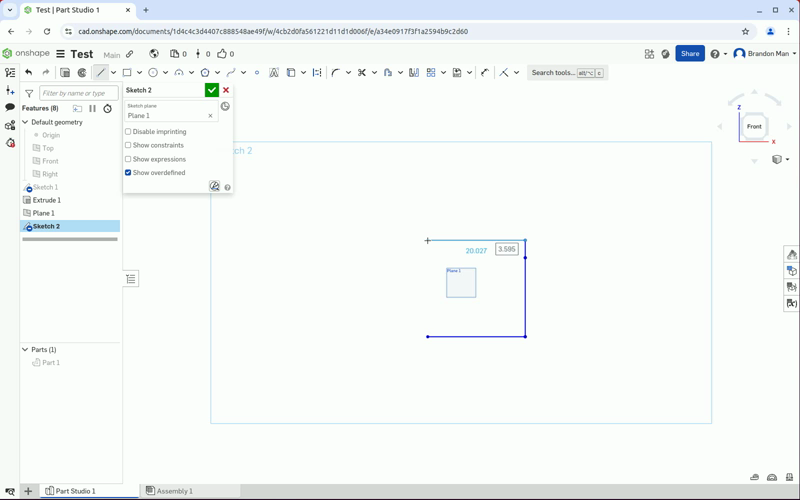
key_up(shift)
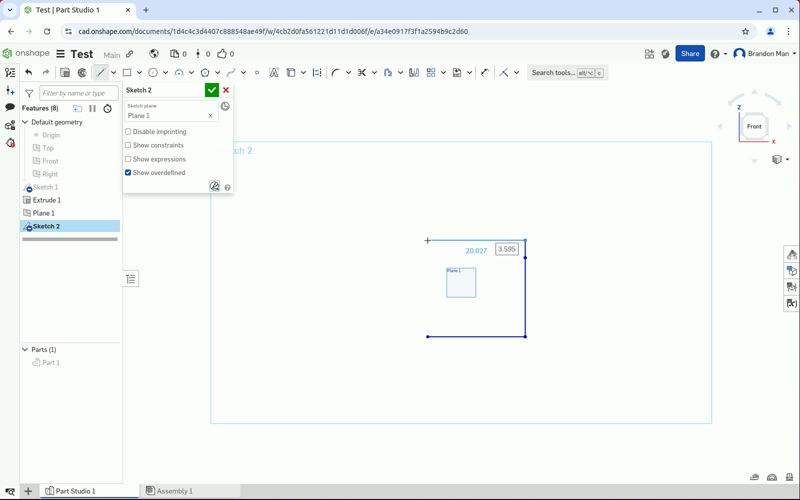
key_down(shift)
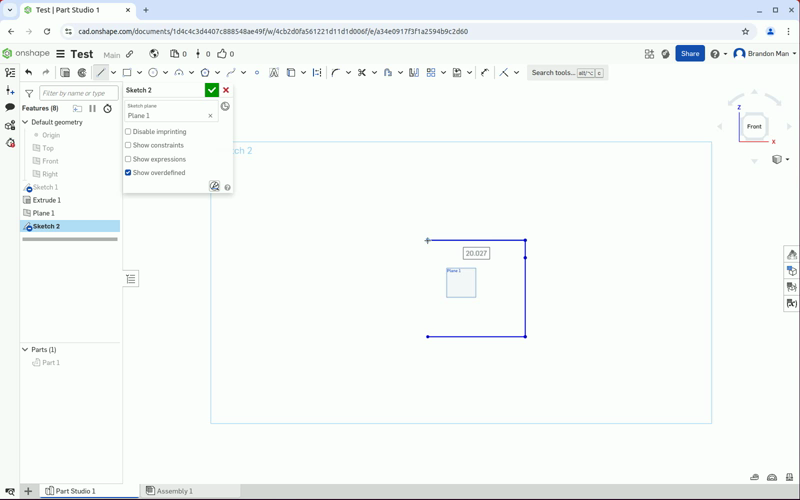
mouse_move(457, 240)
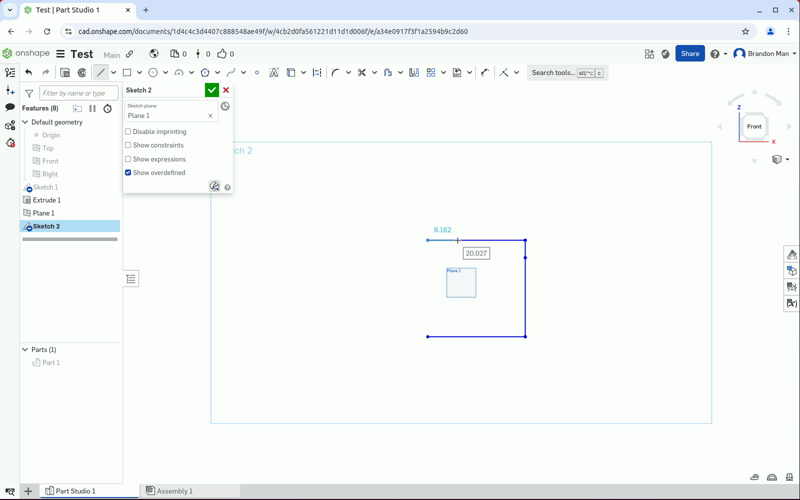
mouse_move(427, 257)
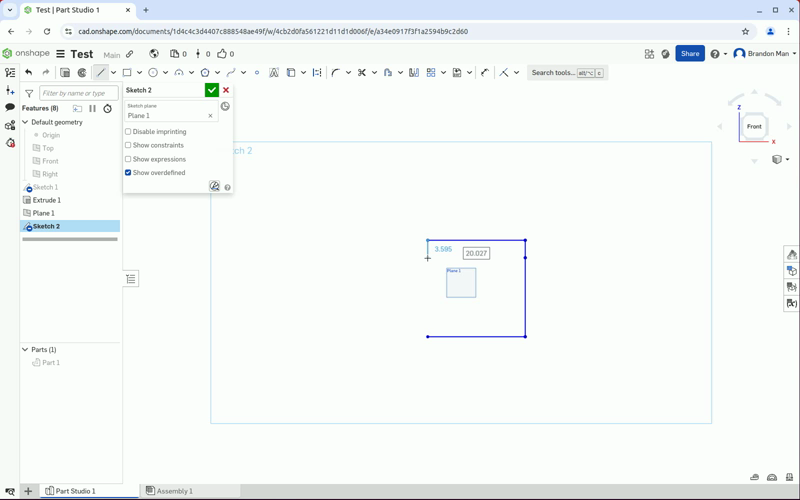
click(427, 257)
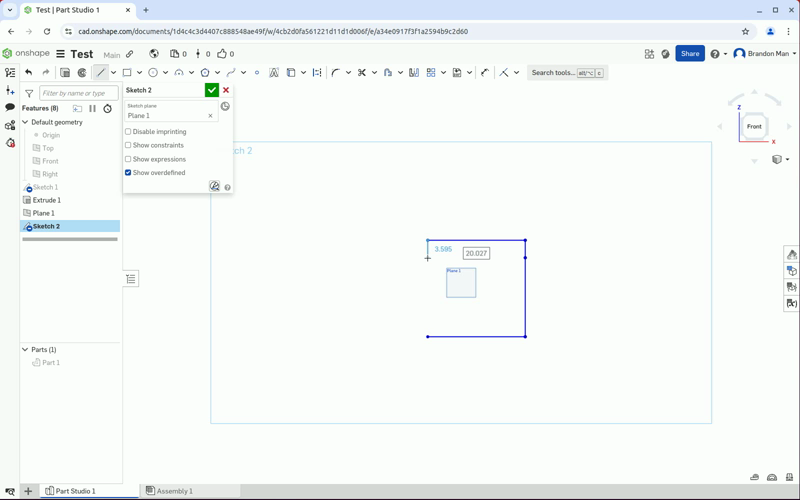
key_up(shift)
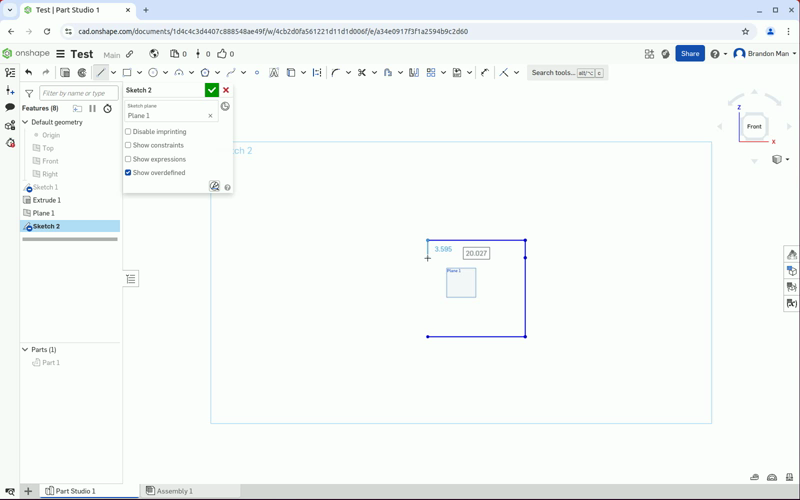
key_down(shift)
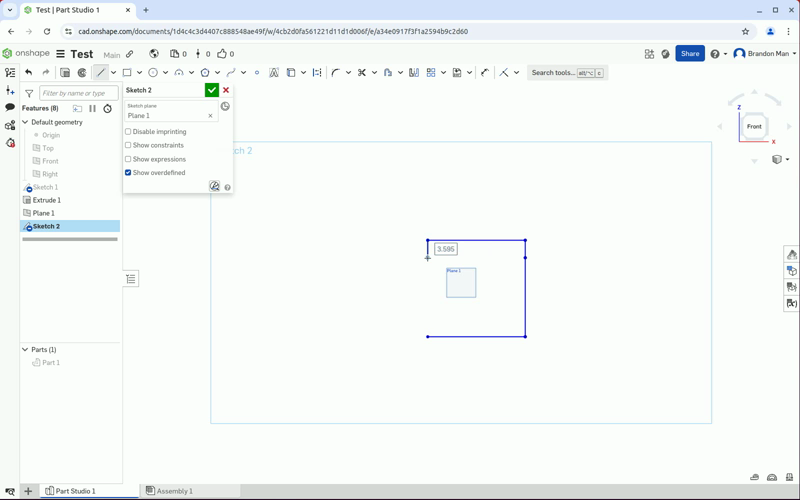
mouse_move(427, 336)
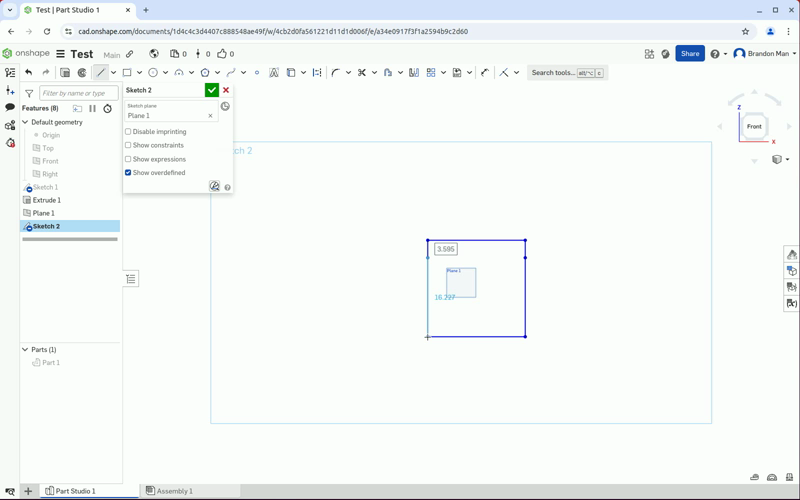
key_up(shift)
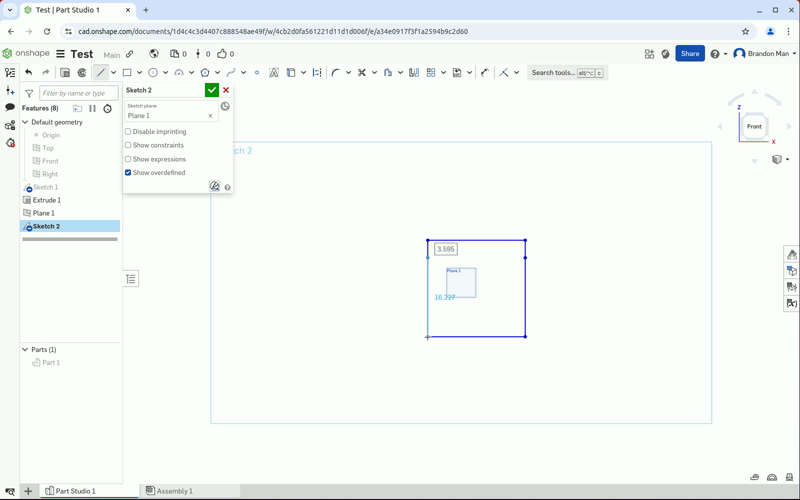
click(427, 336)
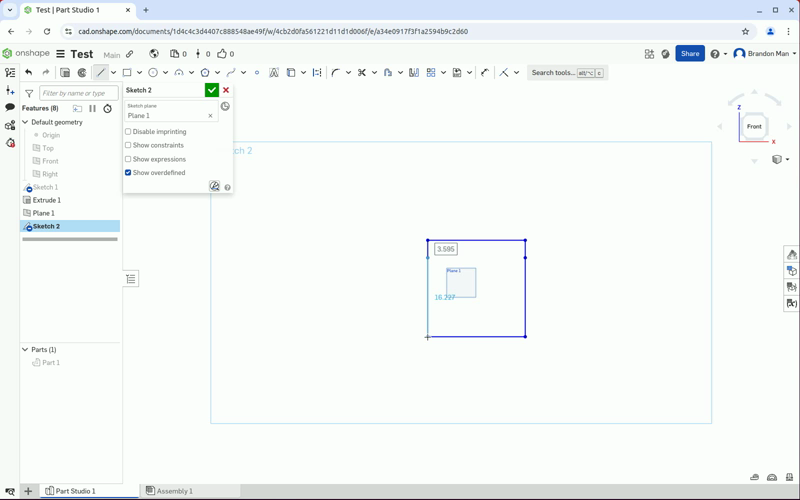
key(esc)
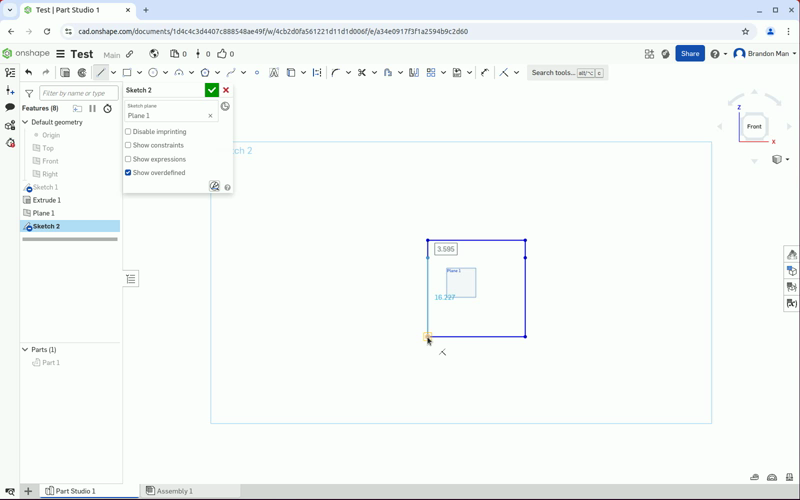
mouse_move(498, 276)
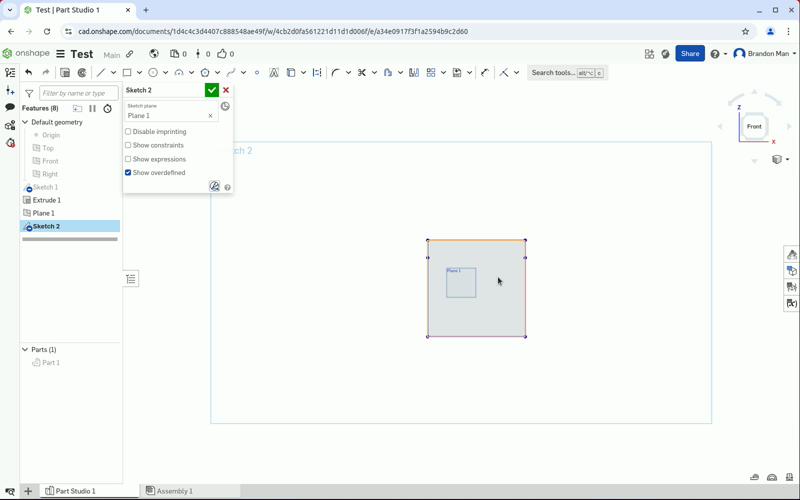
click(498, 276)
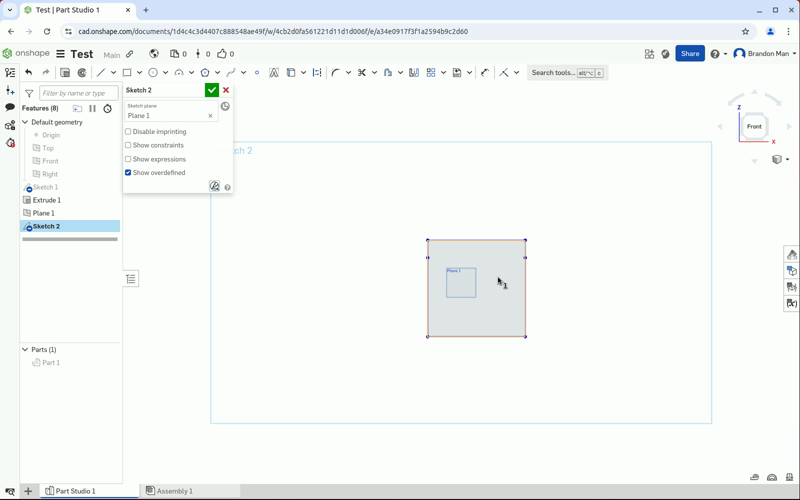
mouse_move(73, 352)
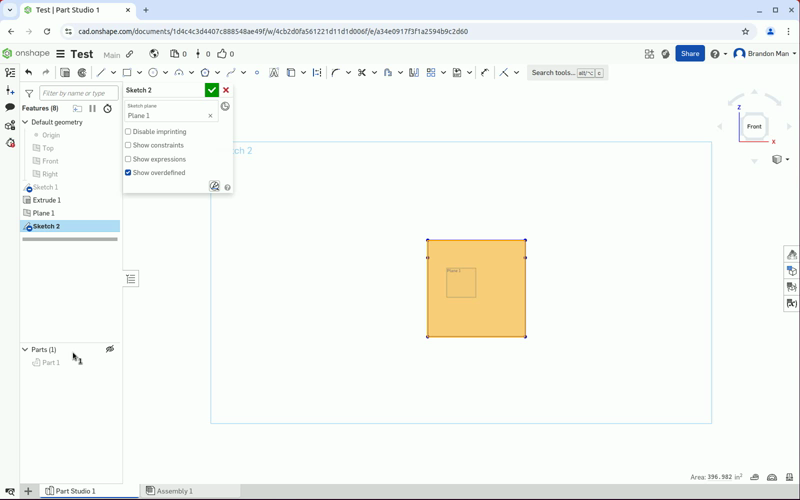
key(shift+y)
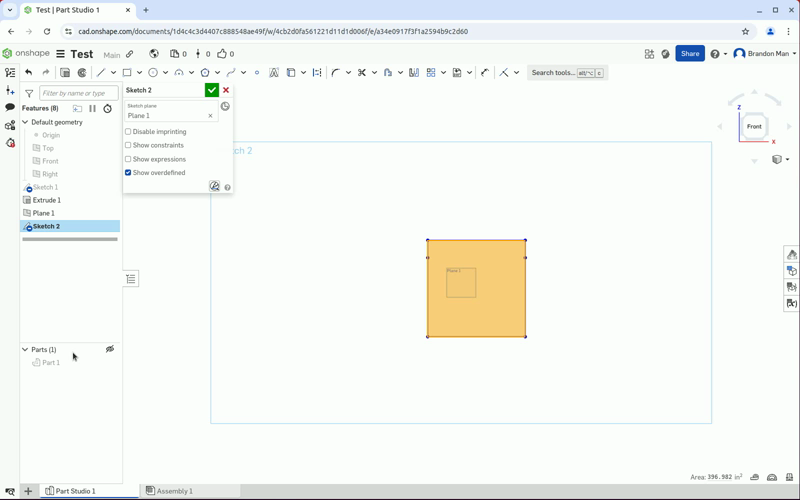
key(shift+e)
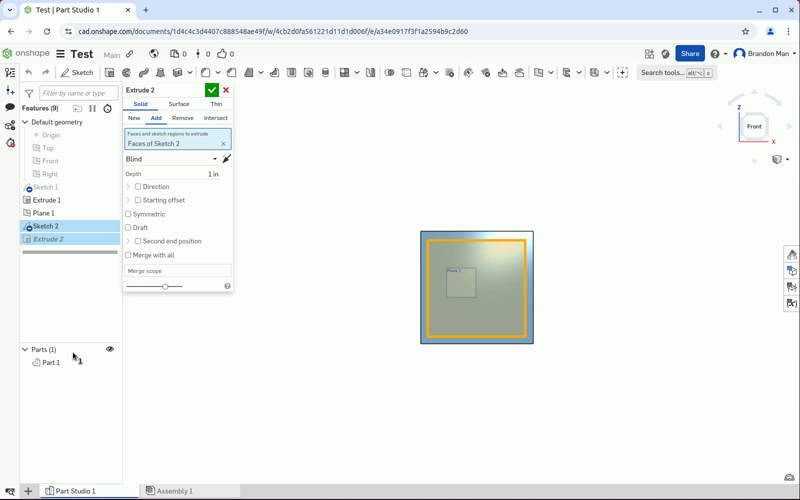
mouse_move(143, 106)
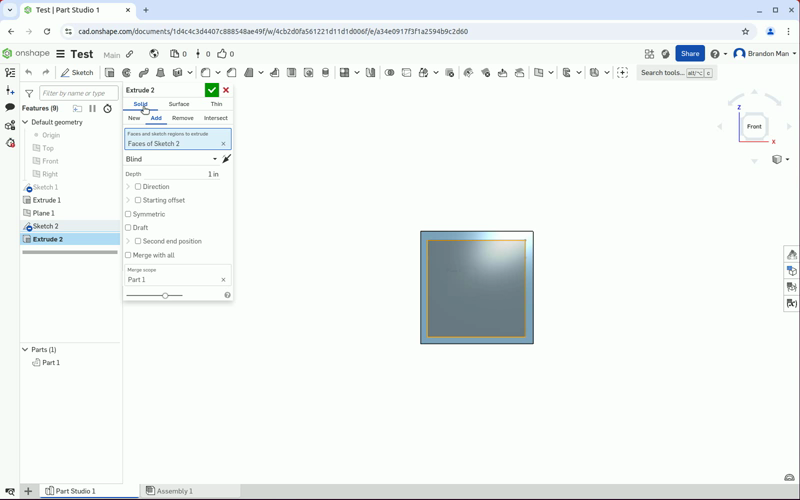
click(143, 106)
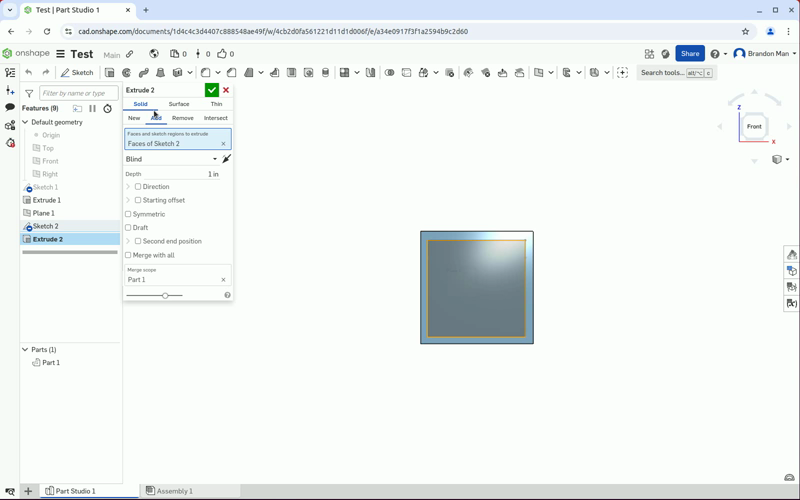
mouse_move(186, 120)
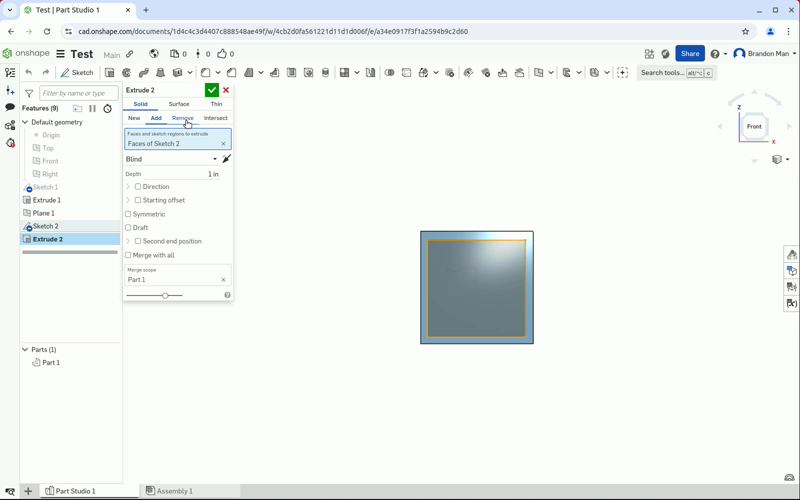
click(186, 120)
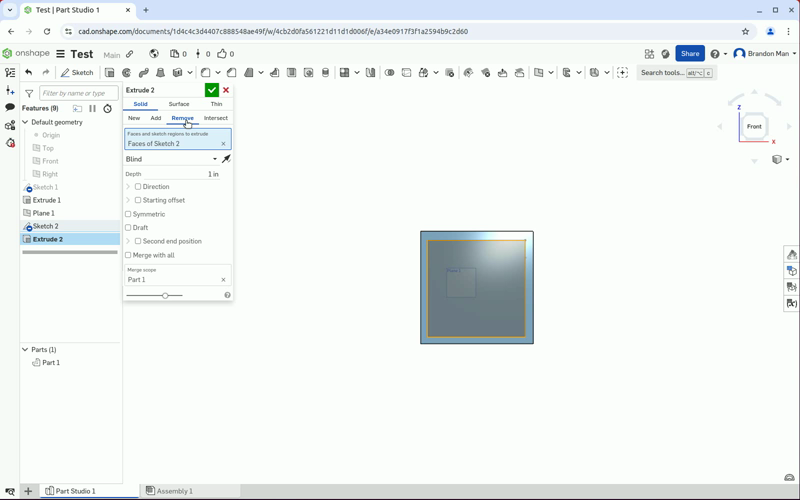
key(tab, 4)
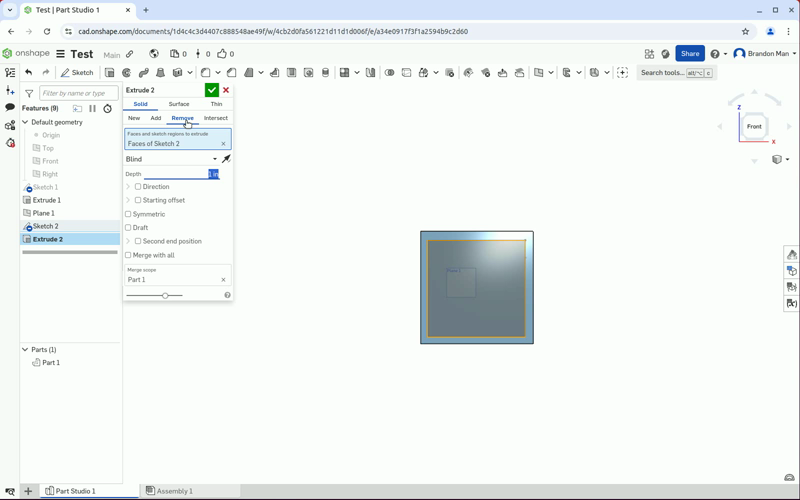
text(22.386)
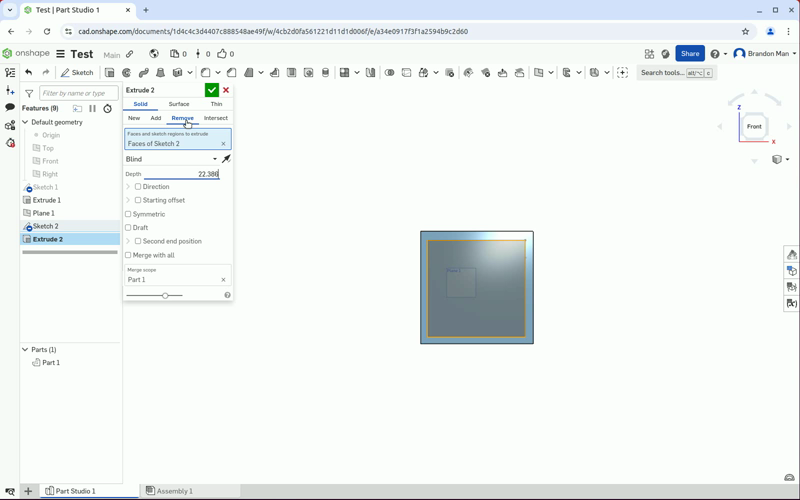
key(tab, 6)
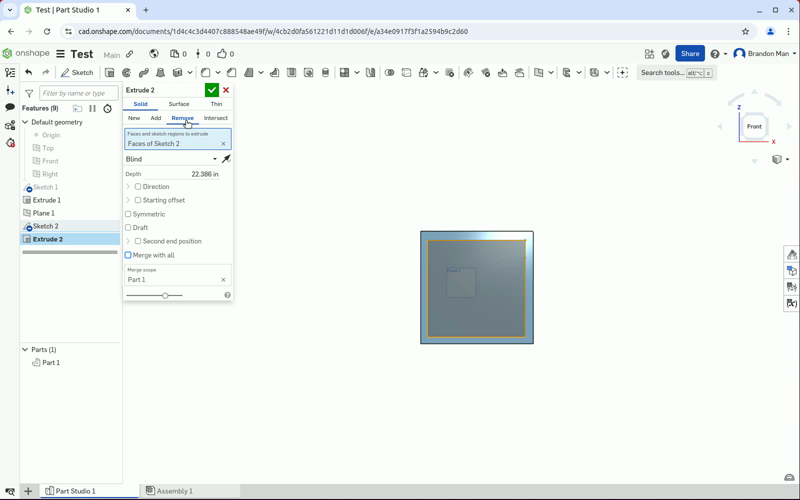
key(space)
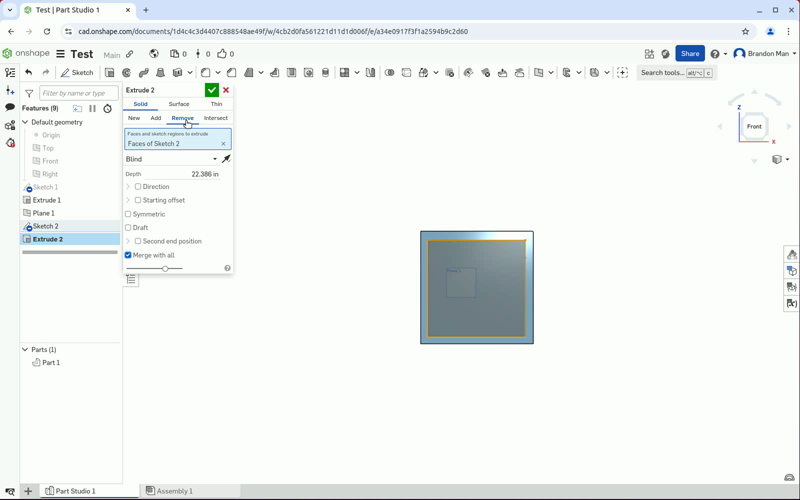
key(enter)
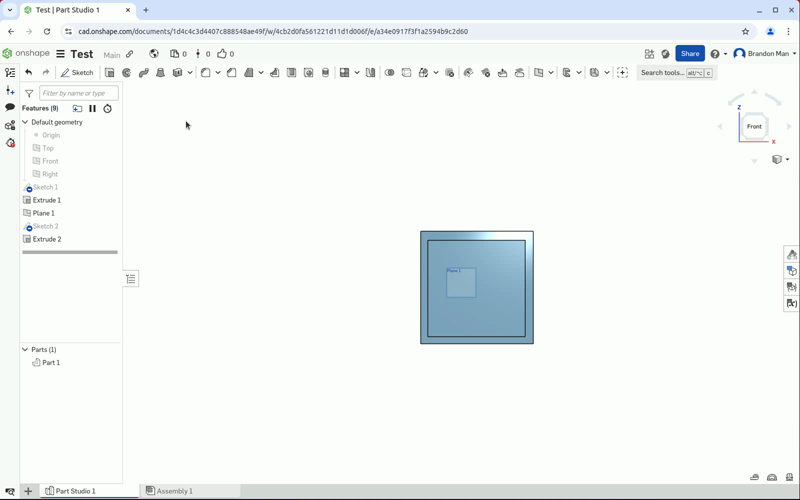
key(shift+h)
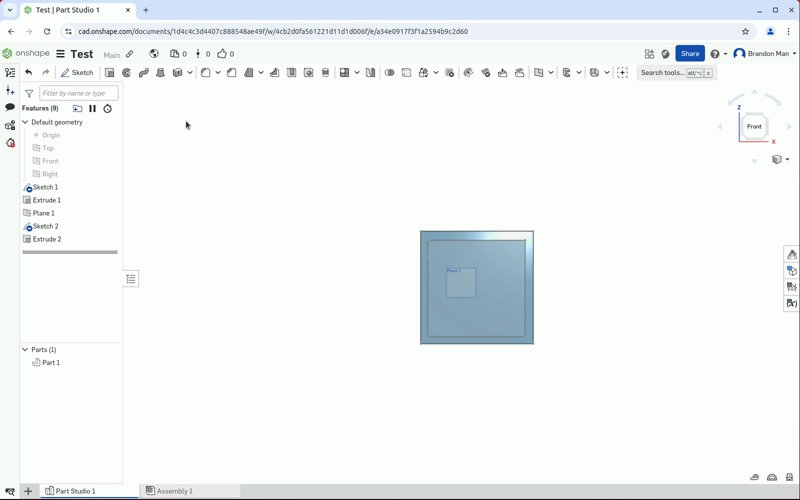
key(shift+h)
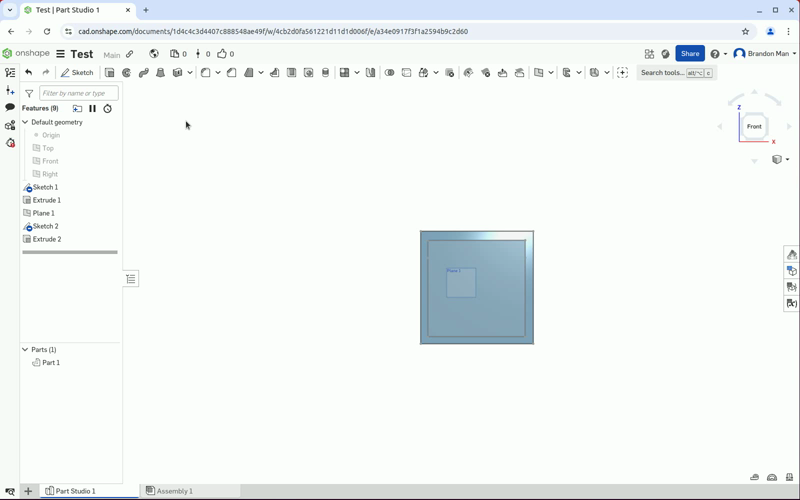
key(shift+7)
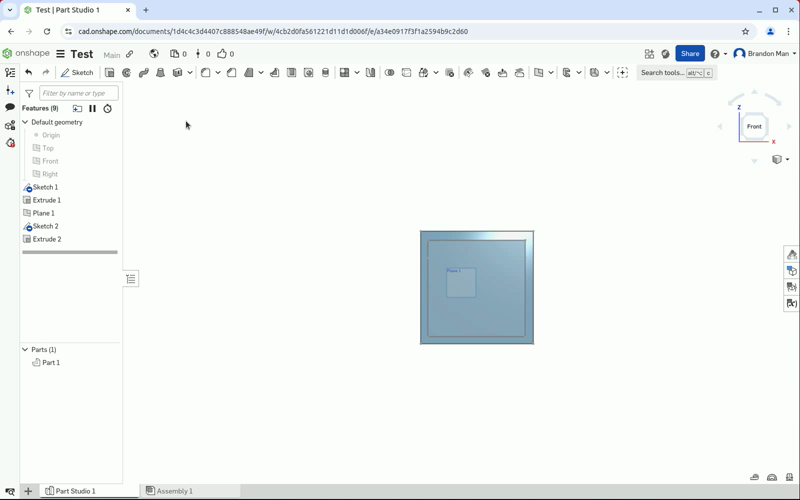
key(left, 2)
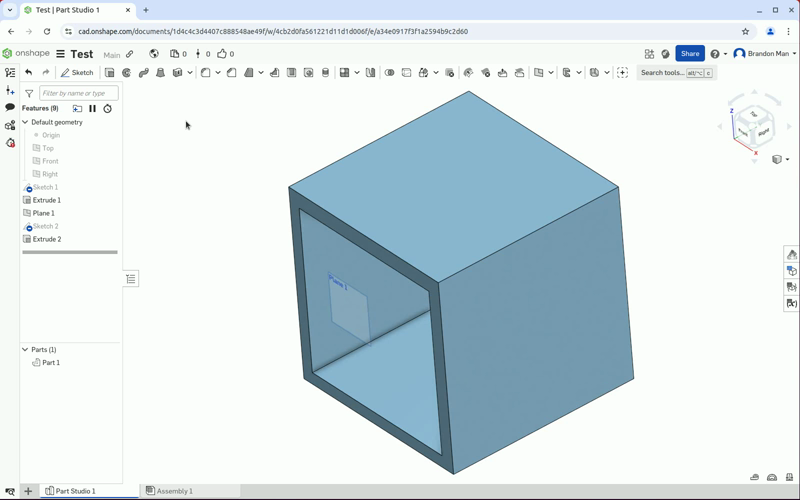
key(down, 2)
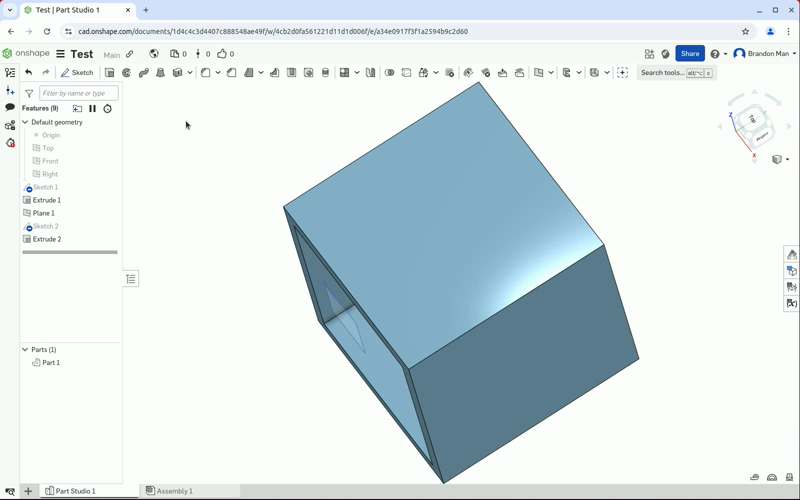
key(up, 2)
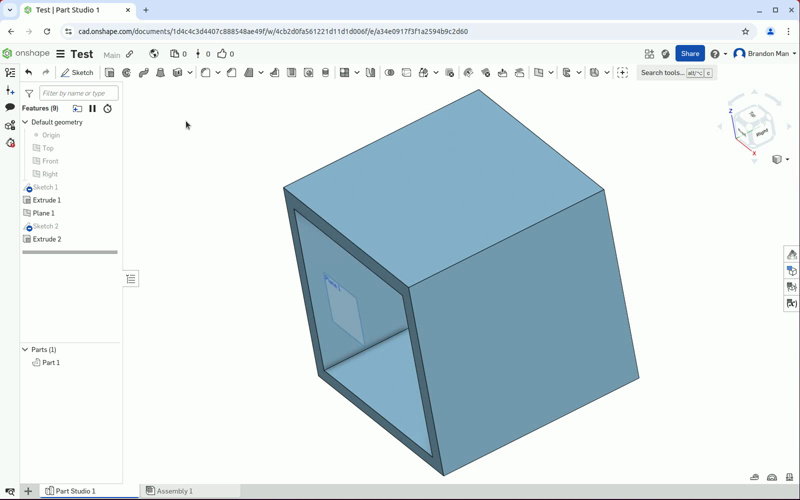
key(right, 2)
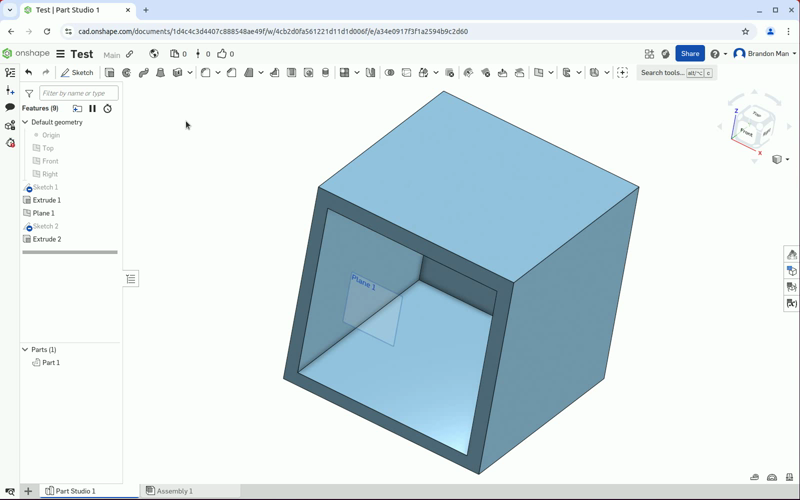
mouse_move(73, 189)
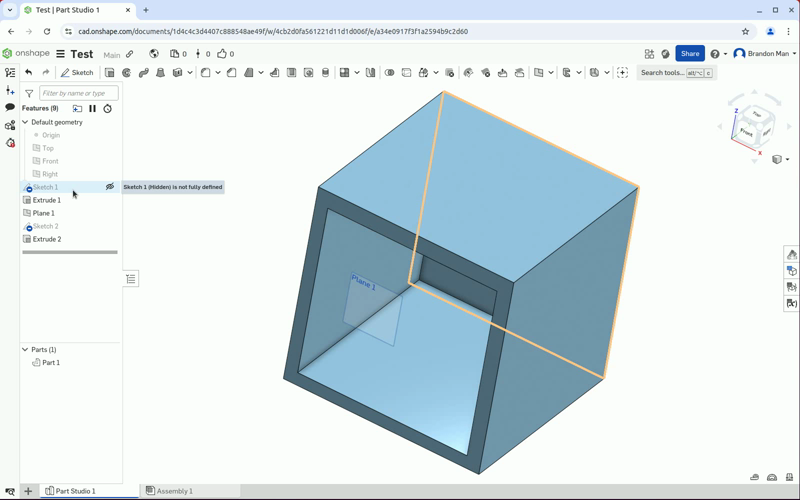
click(73, 189)